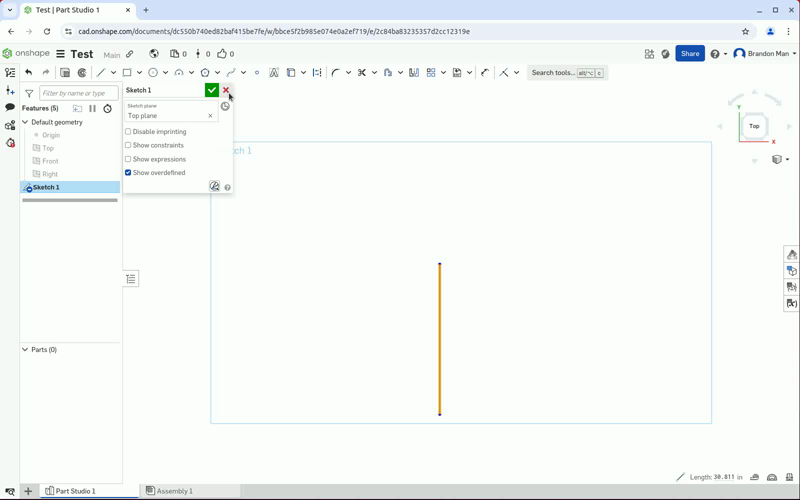
key(shift+h)
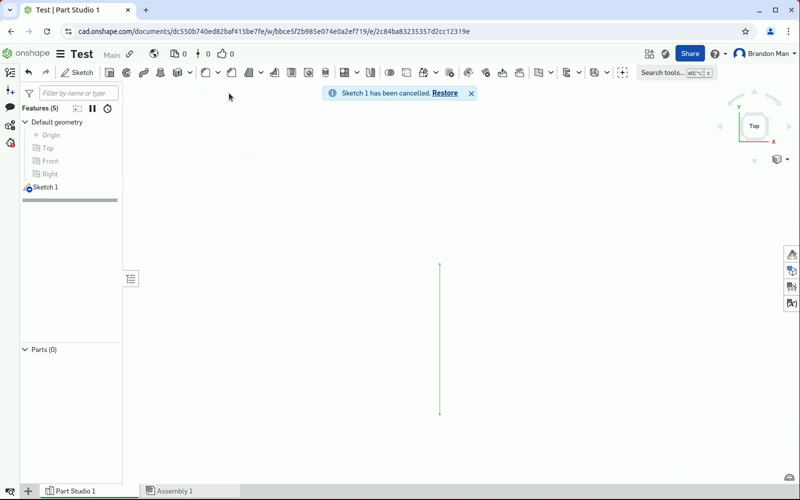
key(shift+s)
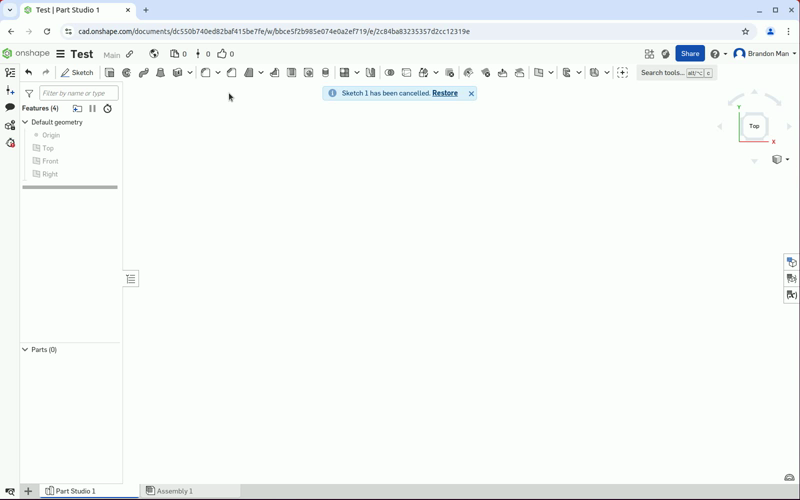
mouse_move(73, 150)
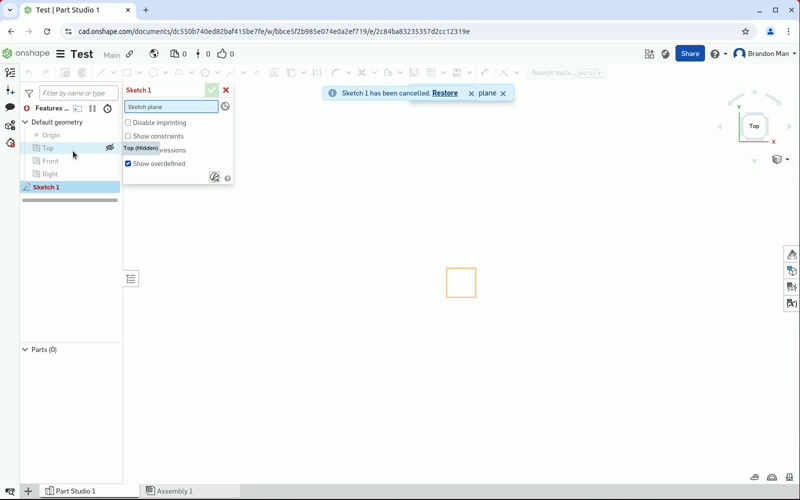
click(73, 150)
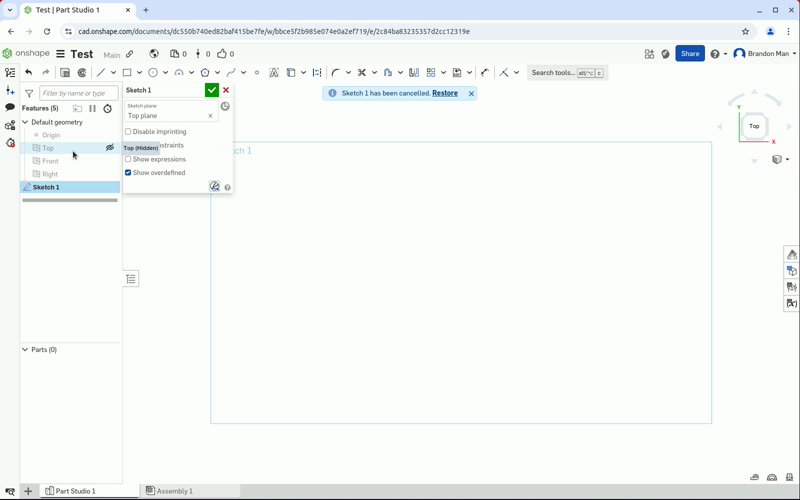
mouse_move(73, 352)
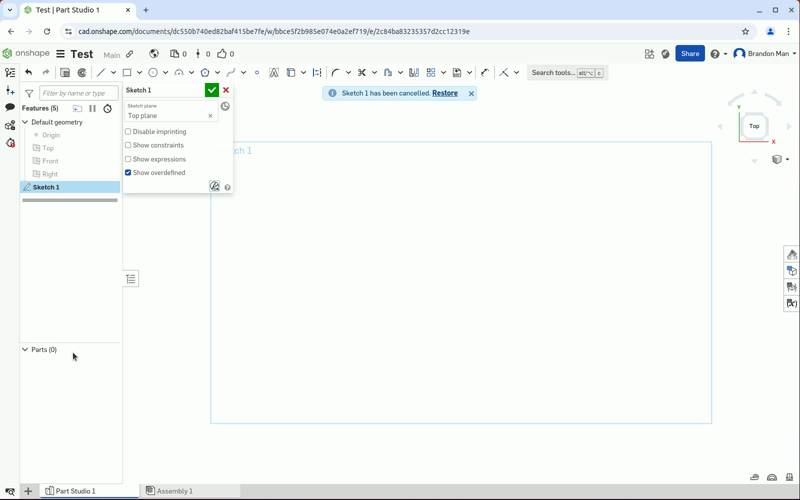
key(y)
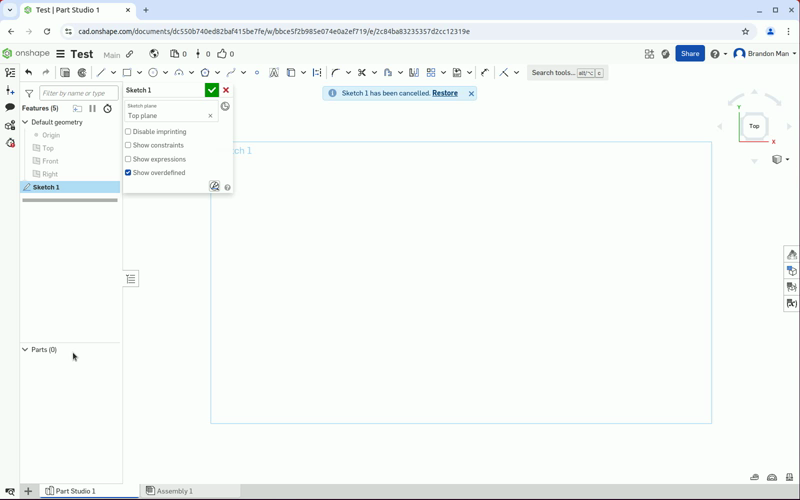
key(c)
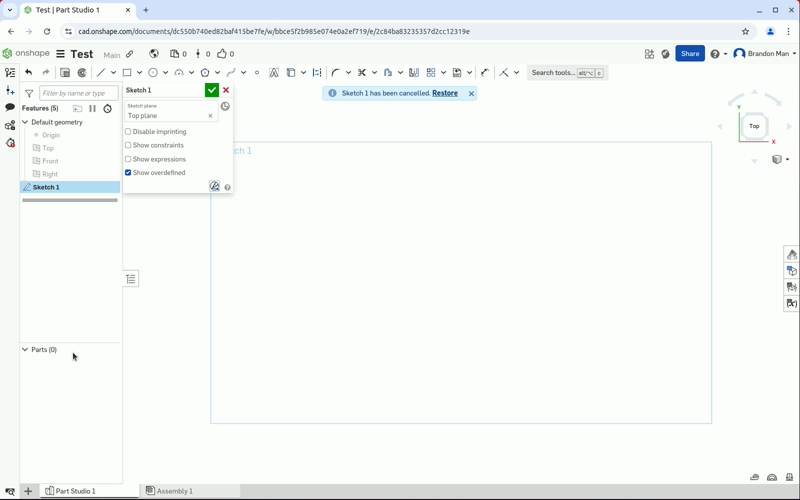
key_down(shift)
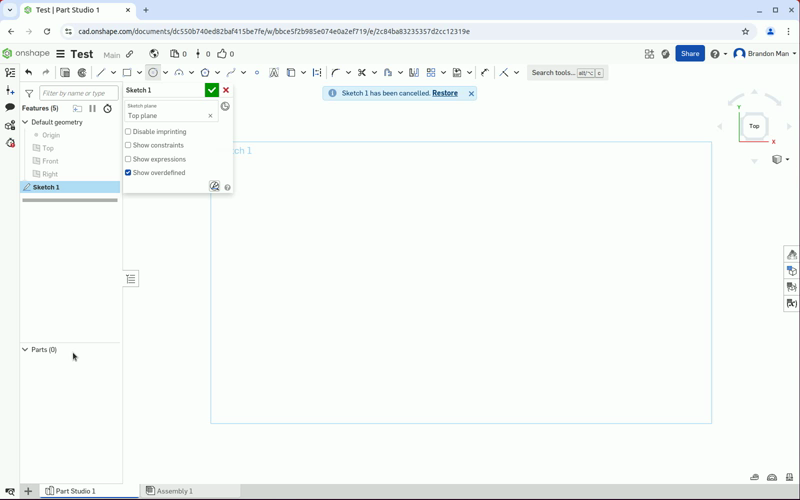
mouse_move(387, 288)
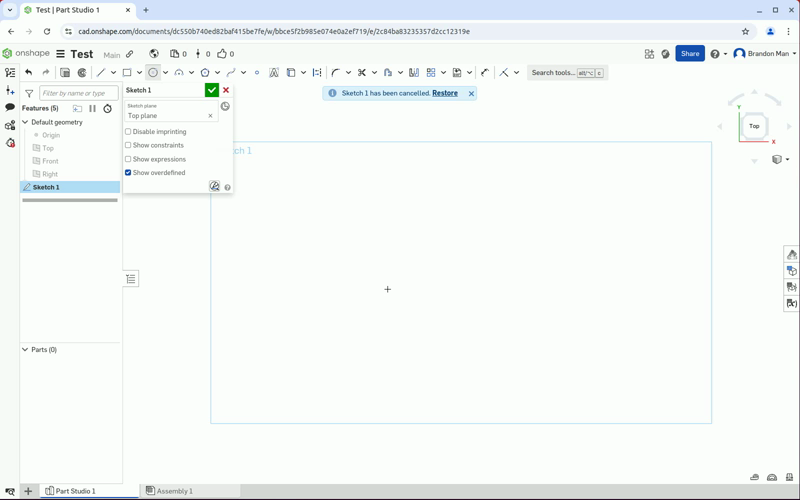
click(387, 288)
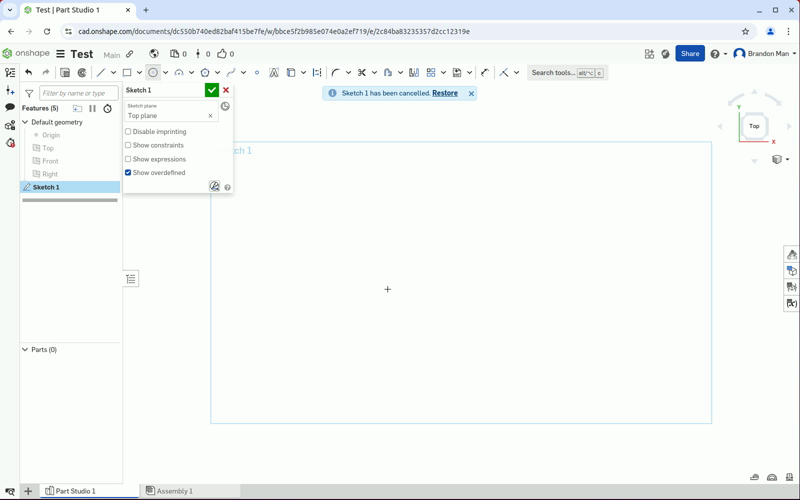
key_up(shift)
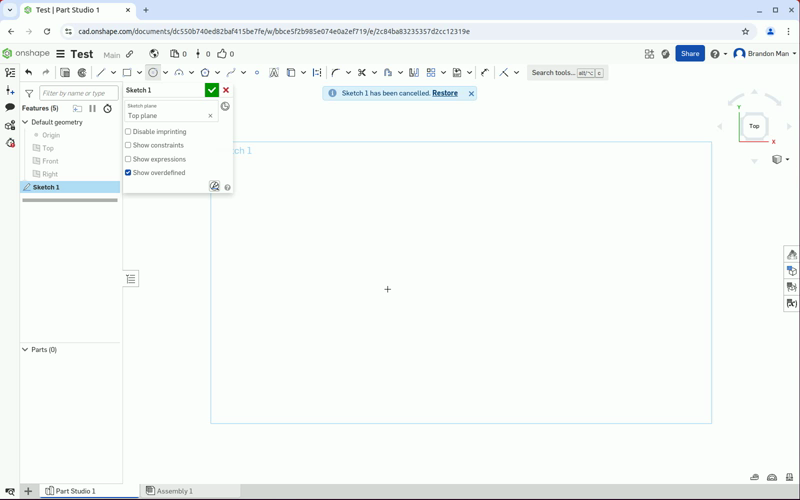
mouse_move(398, 288)
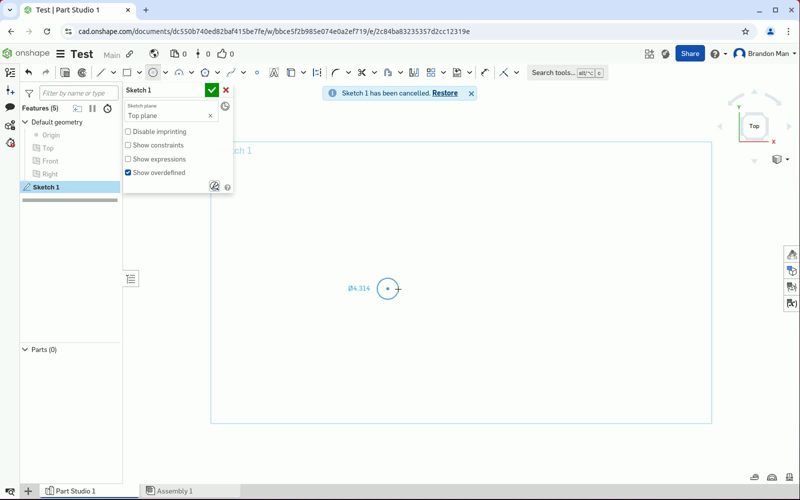
click(398, 288)
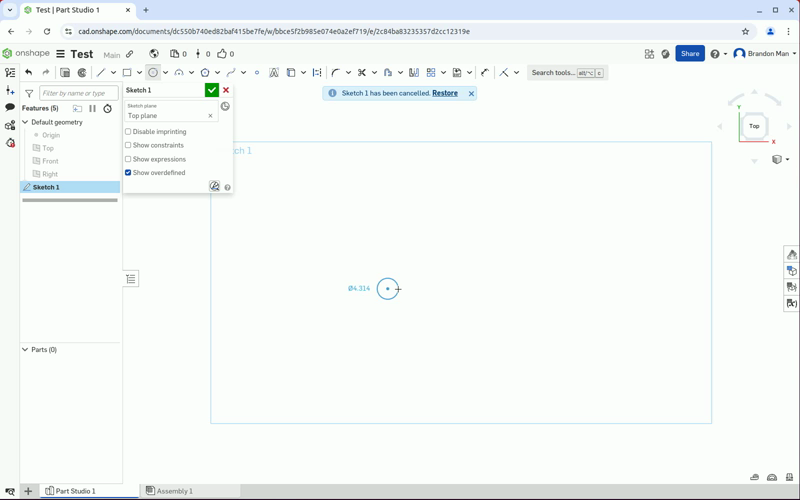
key(esc)
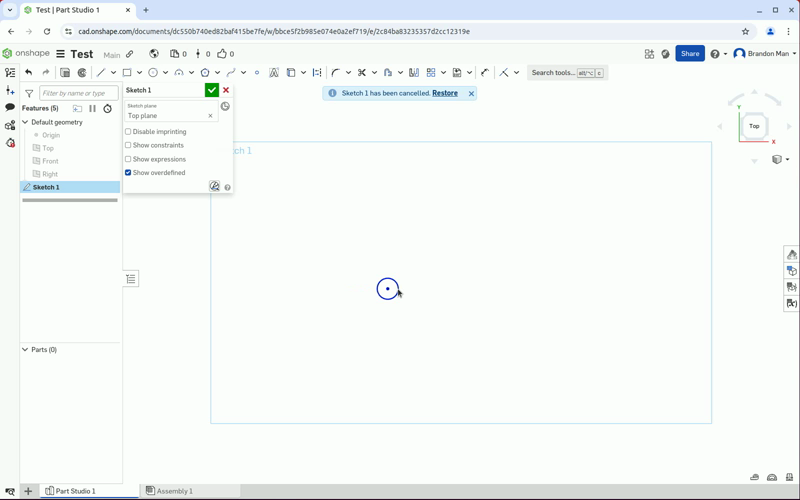
key(l)
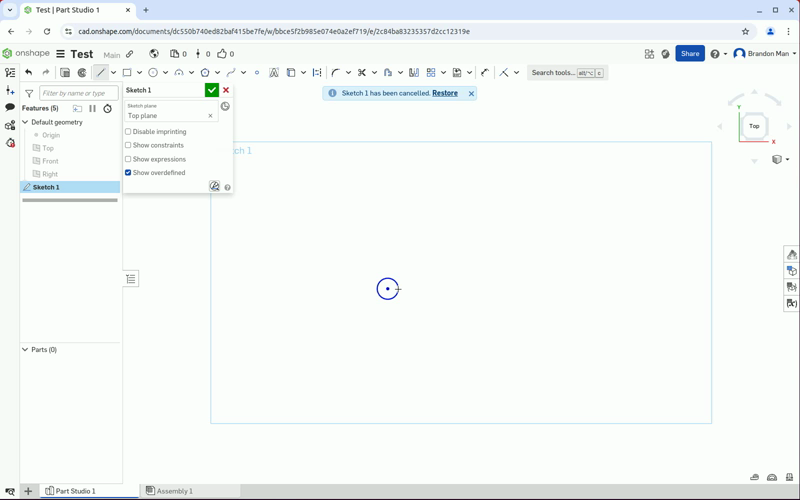
key_down(shift)
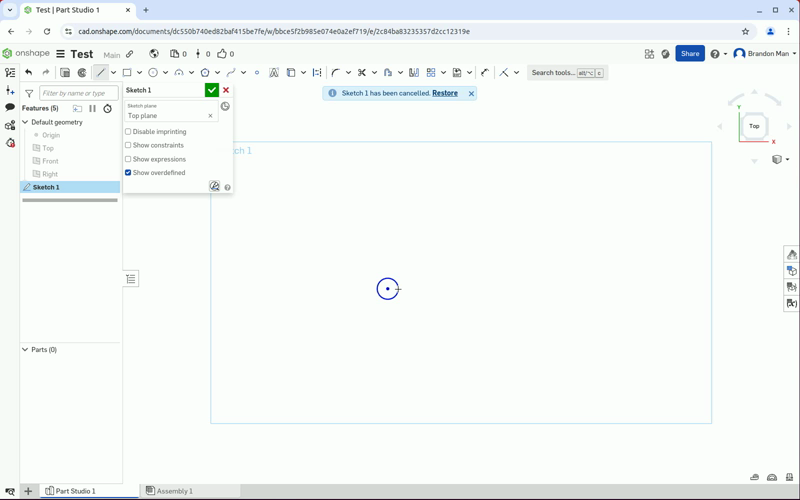
mouse_move(387, 309)
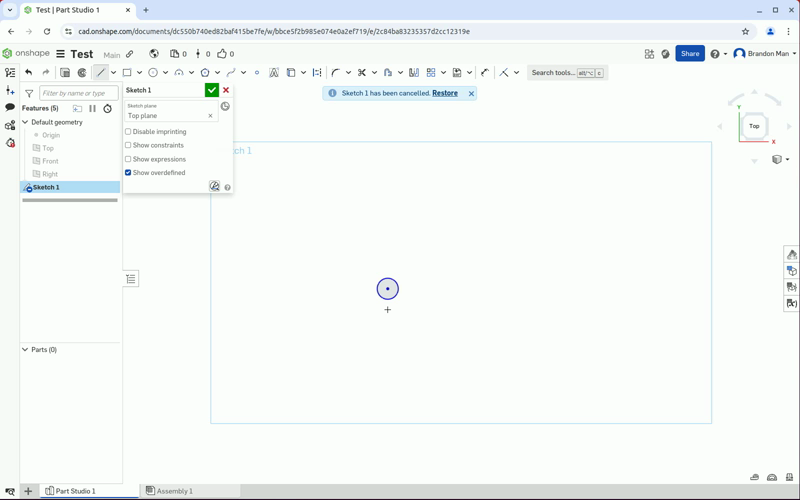
click(387, 309)
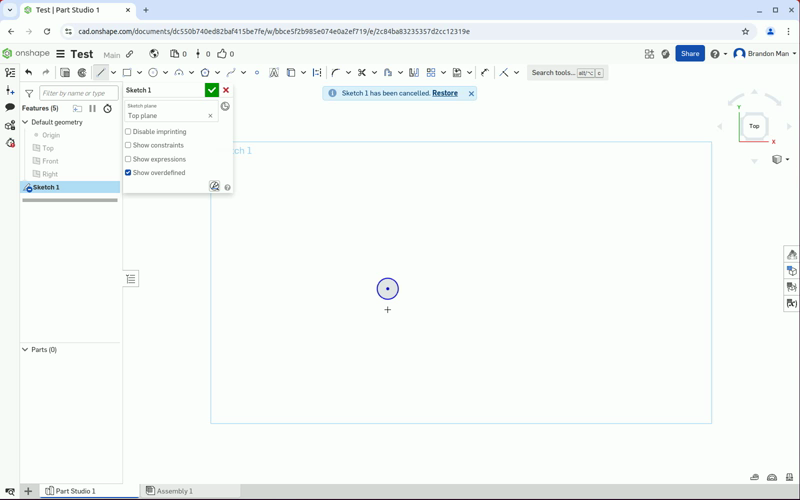
key_up(shift)
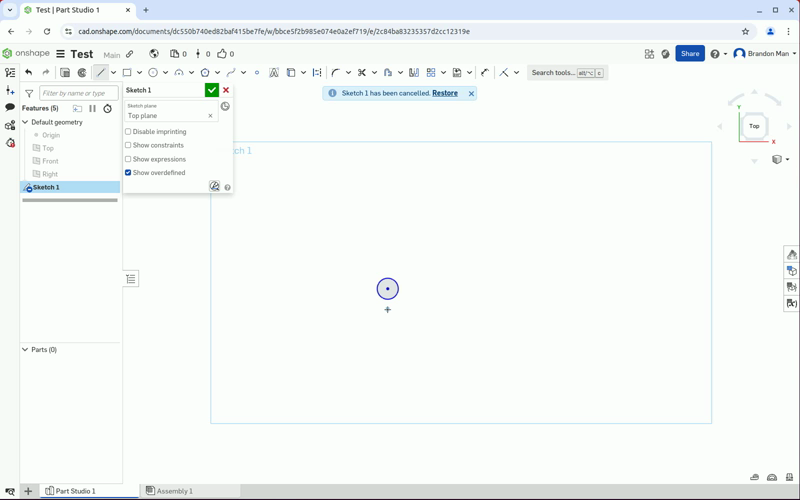
key_down(shift)
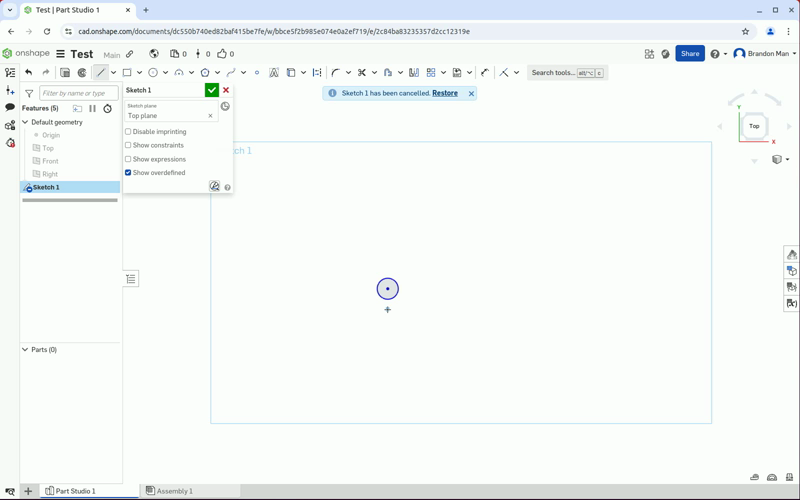
mouse_move(552, 309)
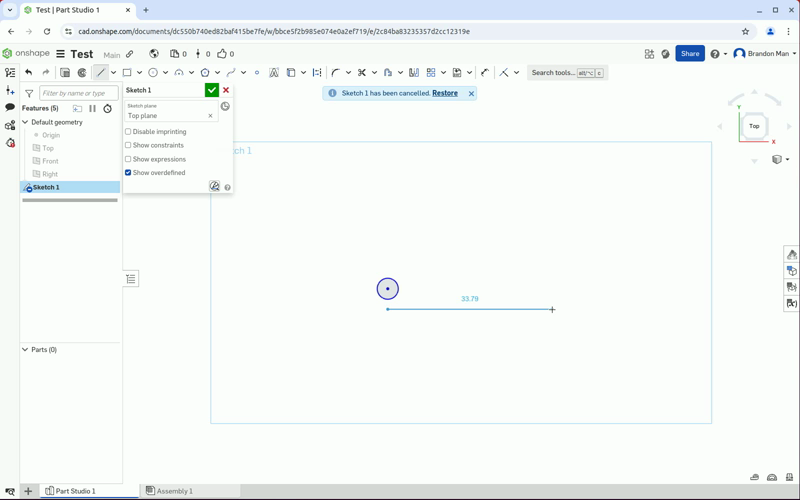
click(552, 309)
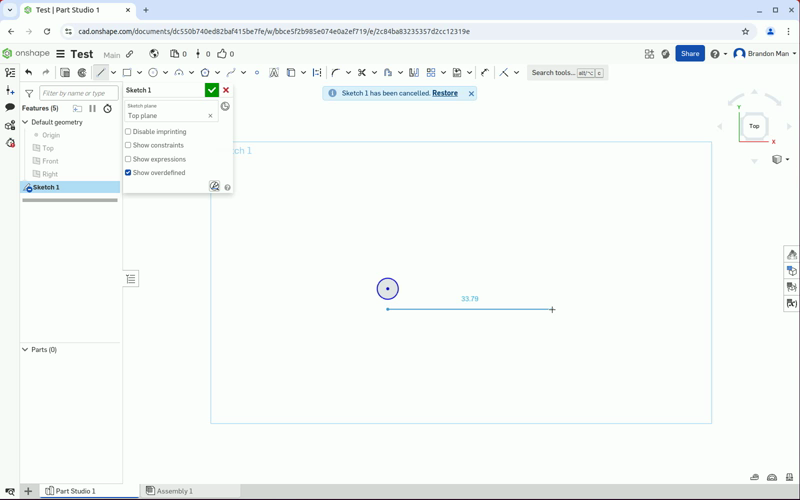
key_up(shift)
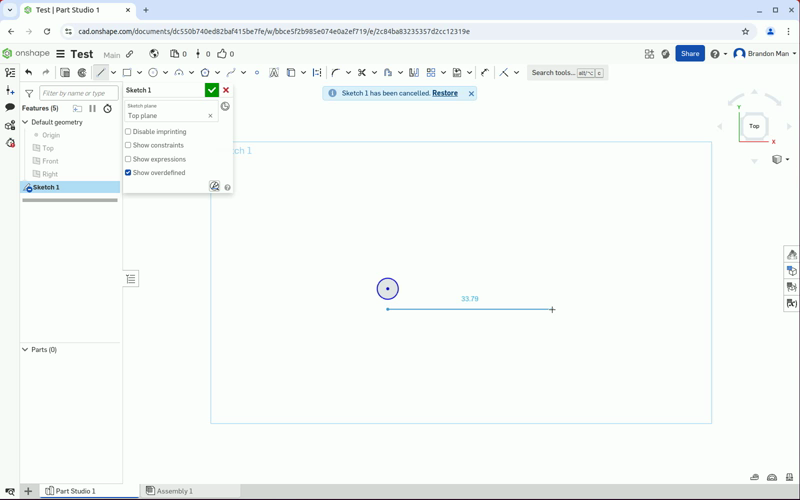
key(esc)
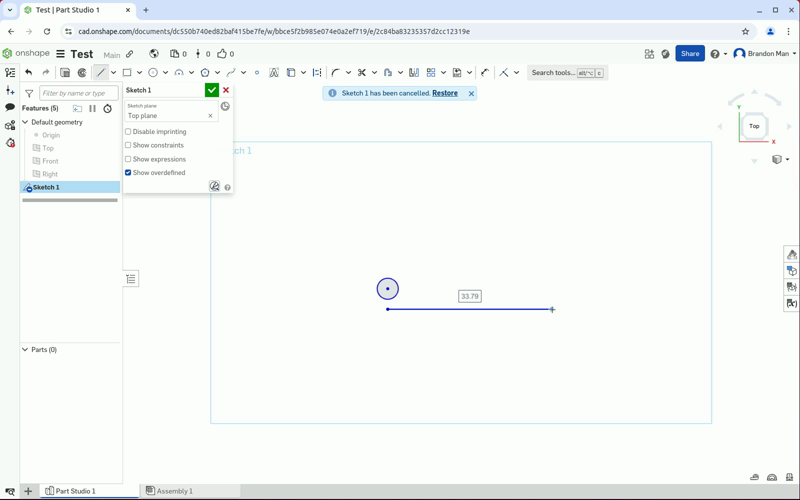
key(a)
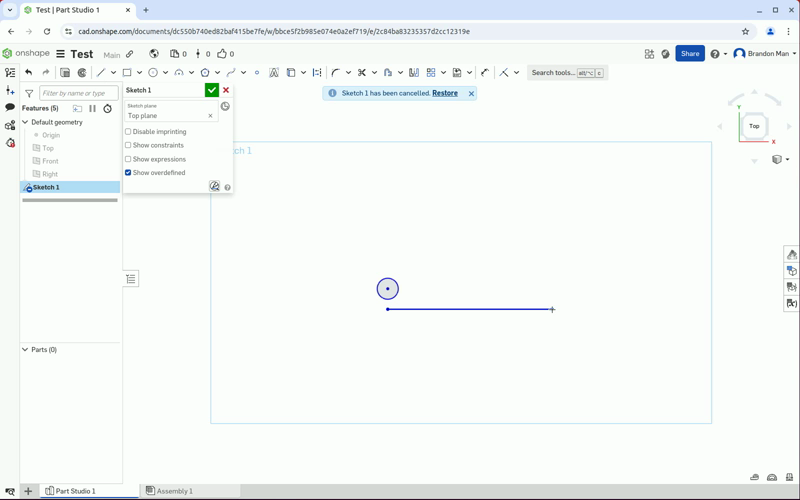
mouse_move(552, 309)
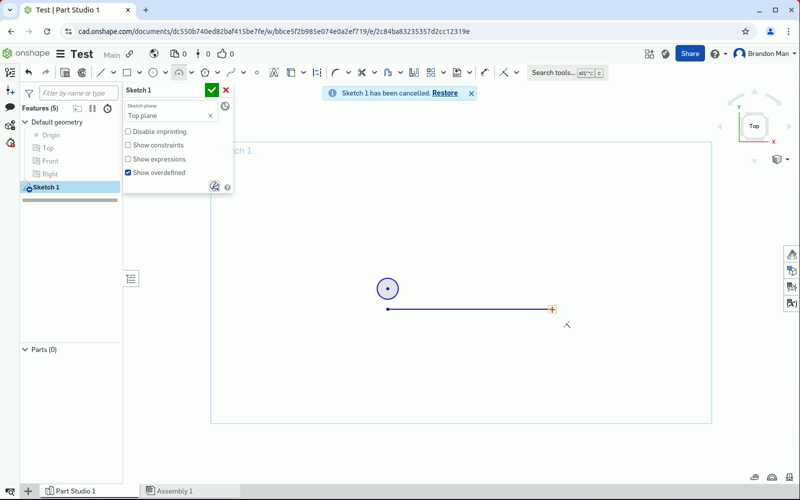
click(552, 309)
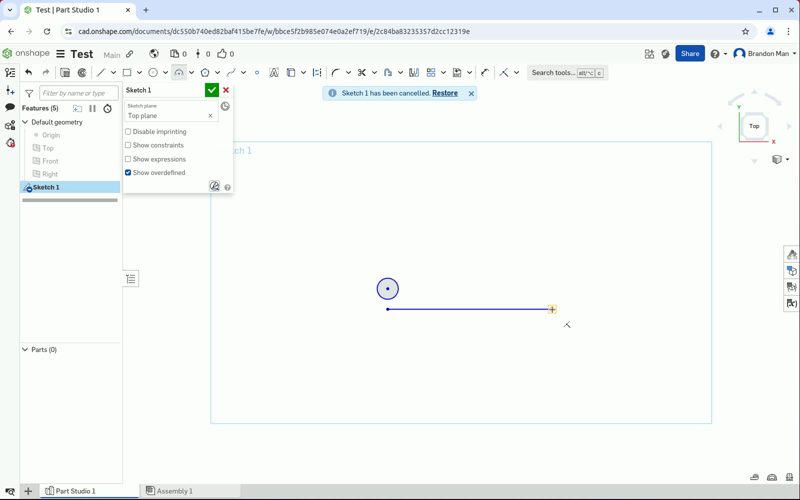
key_down(shift)
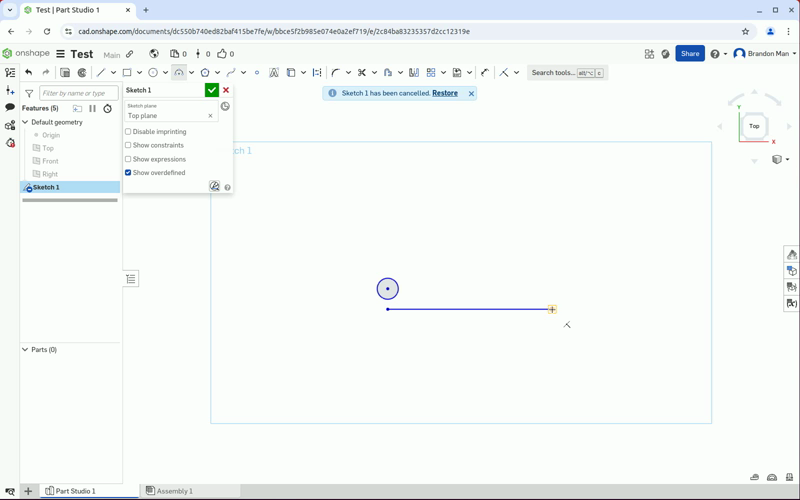
mouse_move(552, 268)
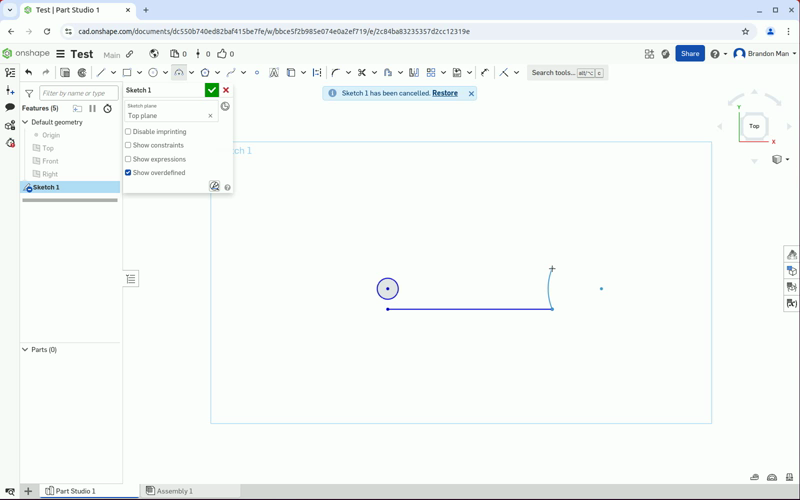
click(552, 268)
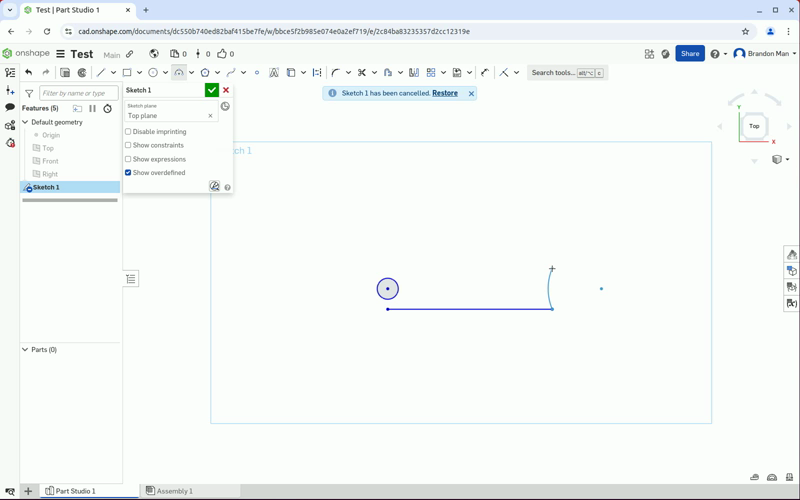
mouse_move(572, 288)
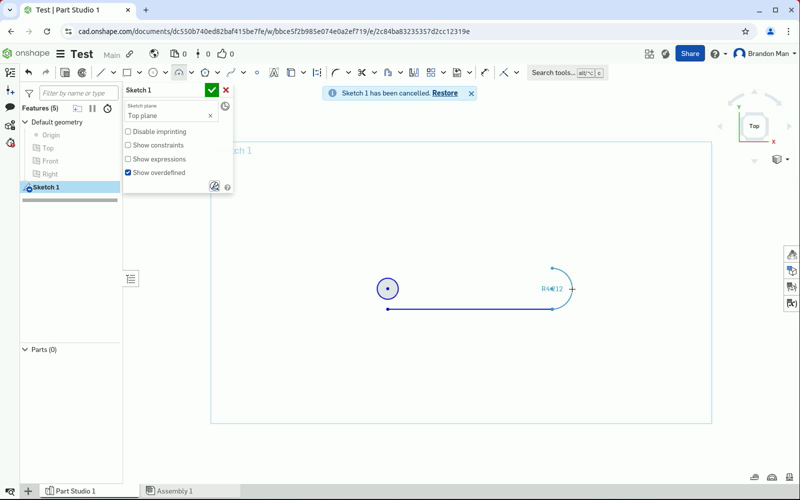
click(572, 288)
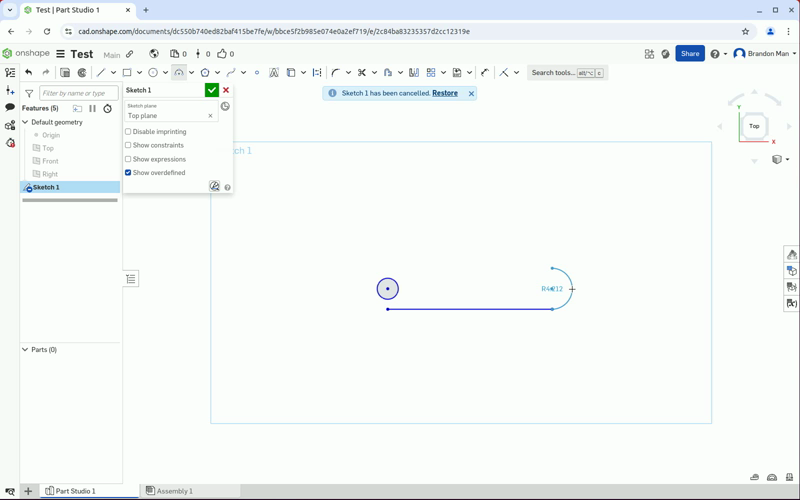
key_up(shift)
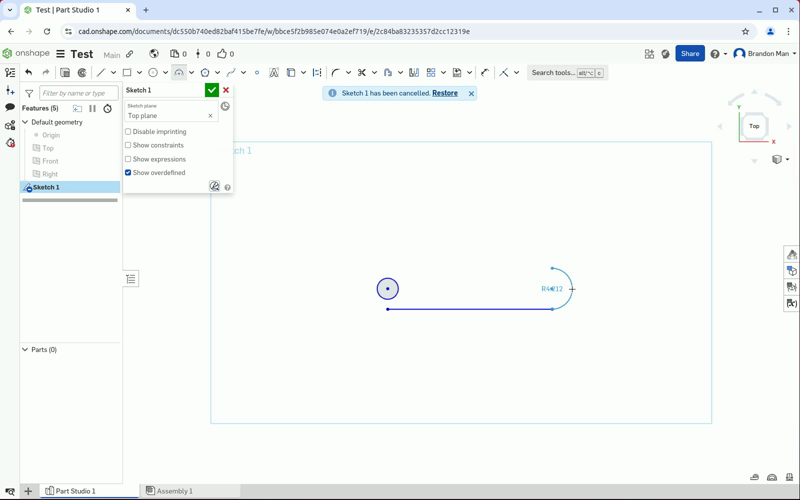
key(esc)
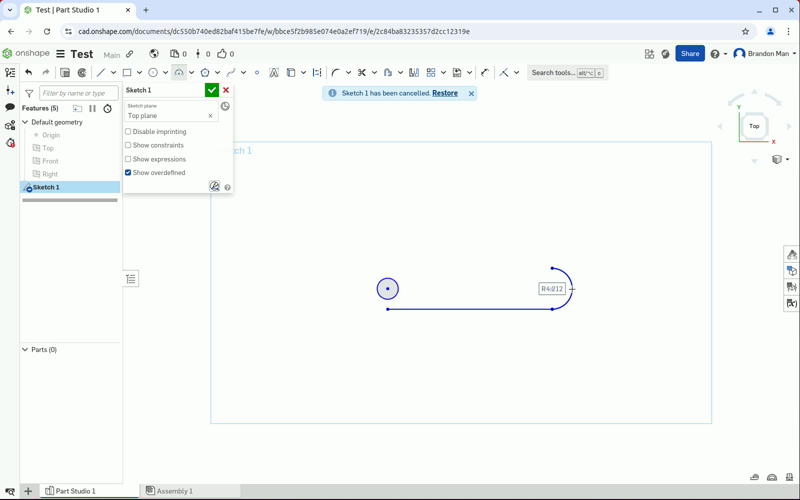
key(l)
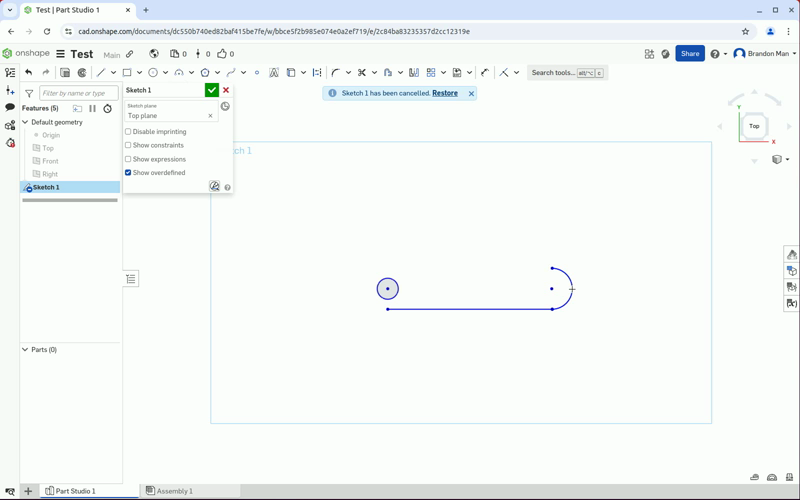
mouse_move(552, 268)
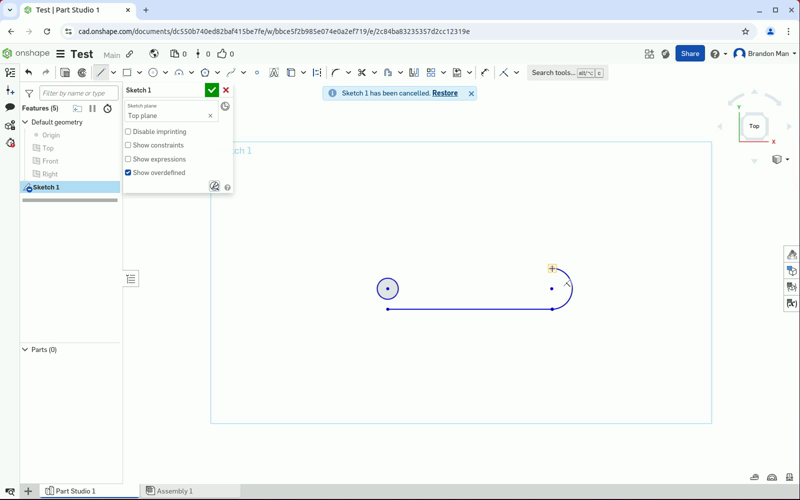
click(552, 268)
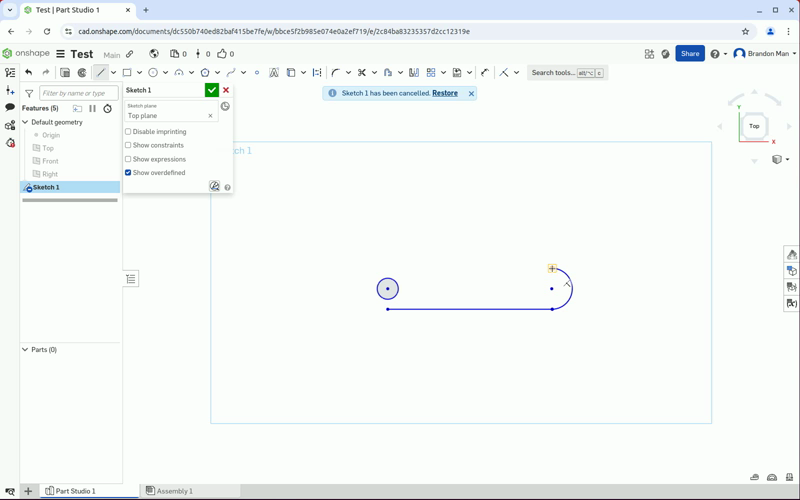
key_down(shift)
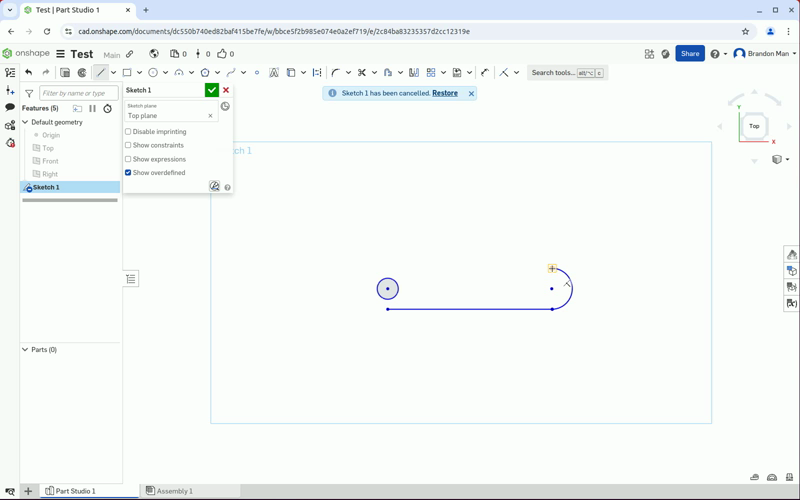
mouse_move(387, 268)
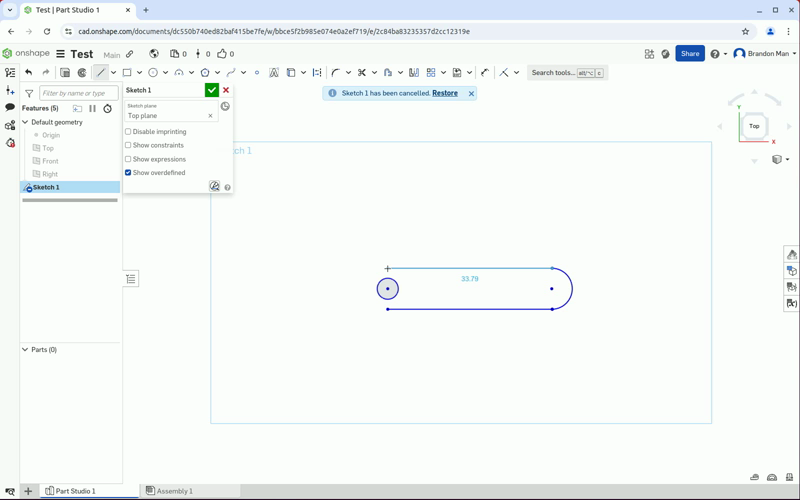
click(387, 268)
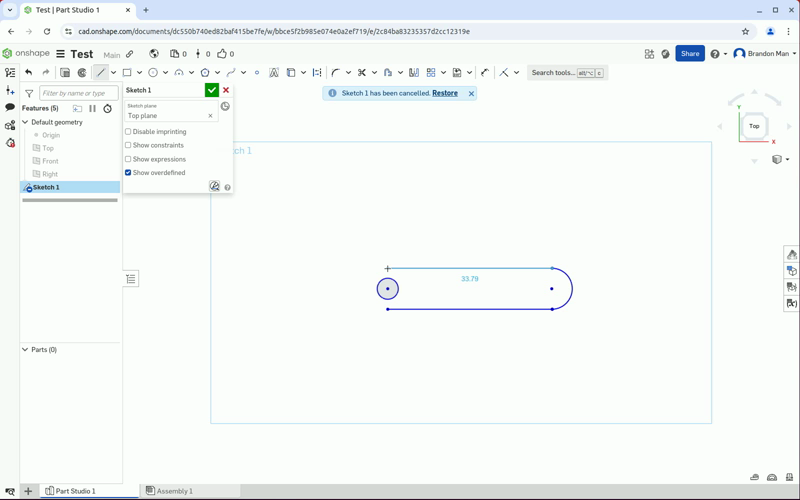
key_up(shift)
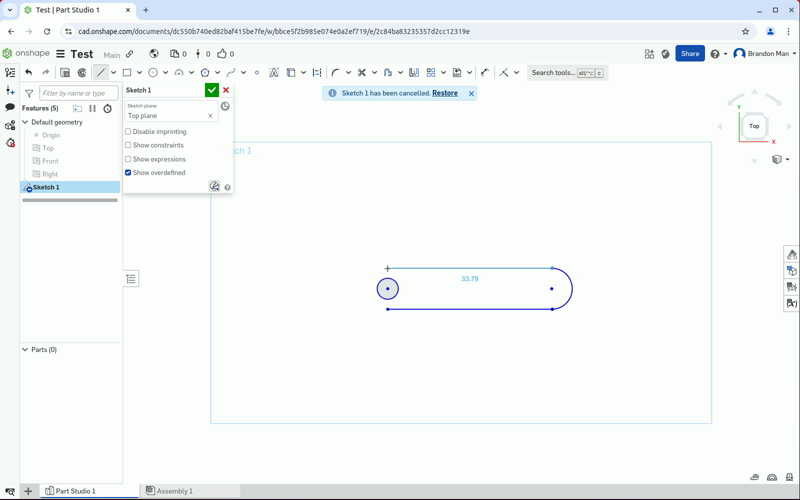
key(esc)
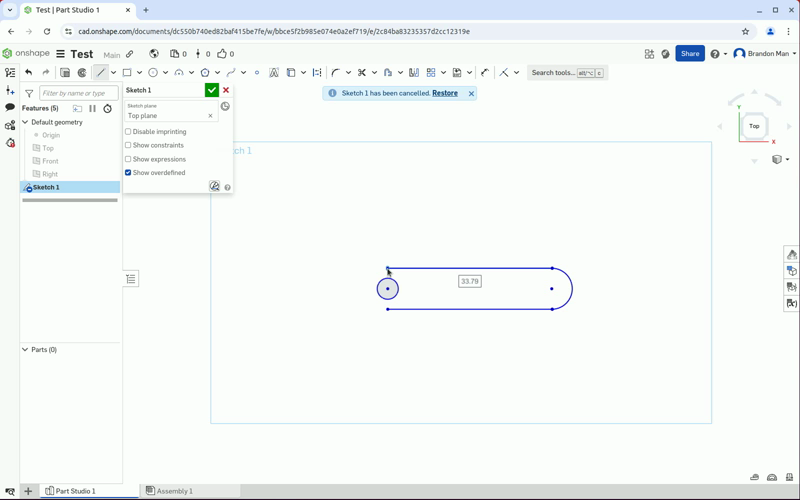
key(a)
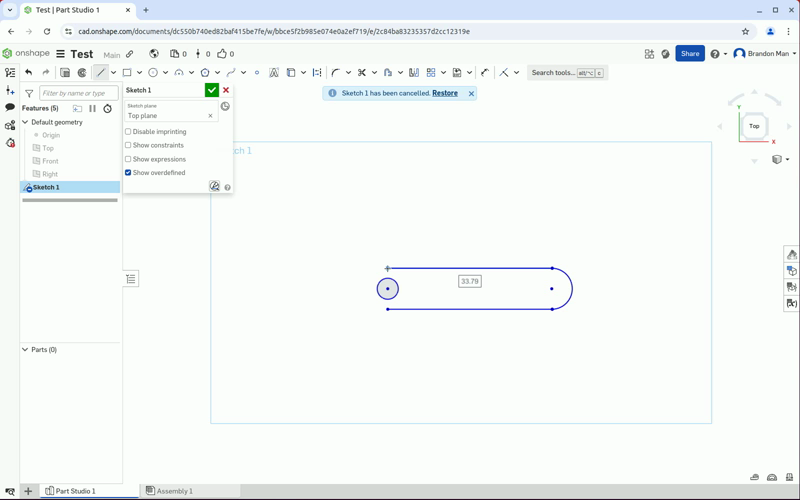
mouse_move(387, 268)
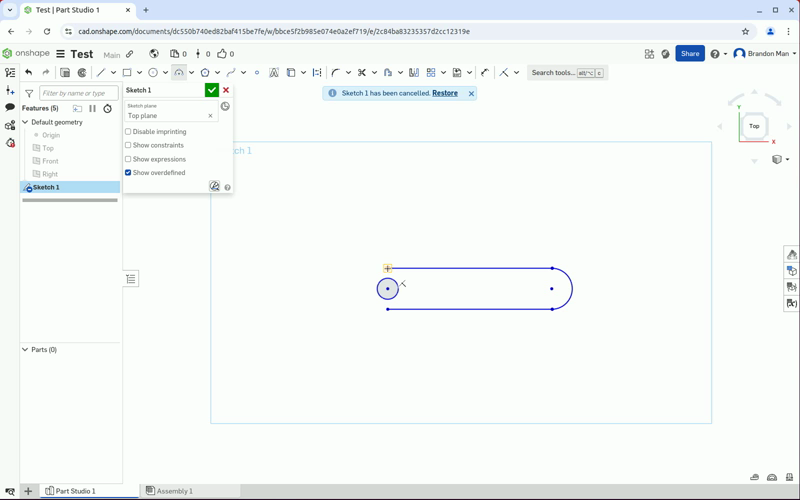
click(387, 268)
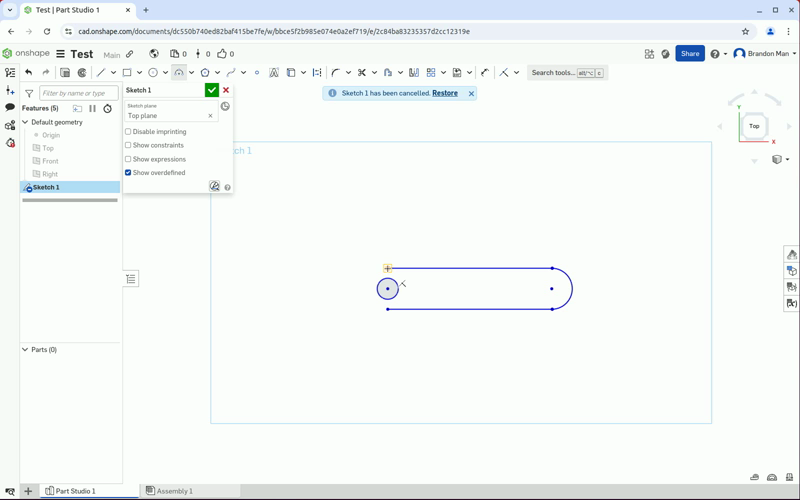
mouse_move(387, 309)
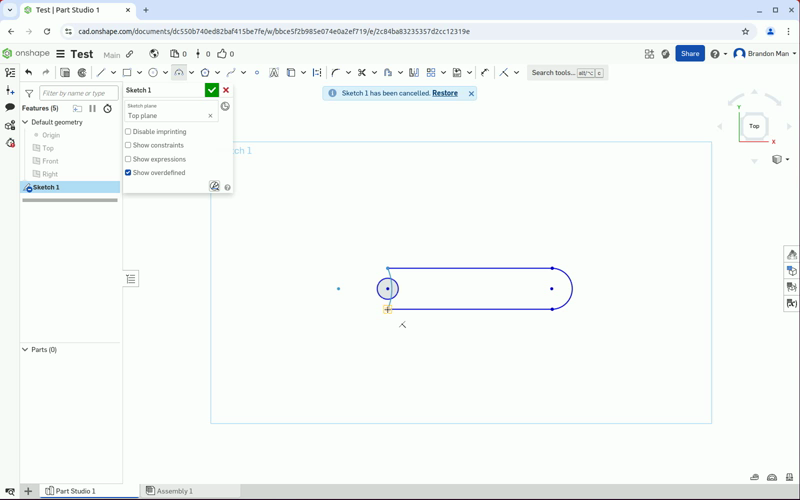
click(387, 309)
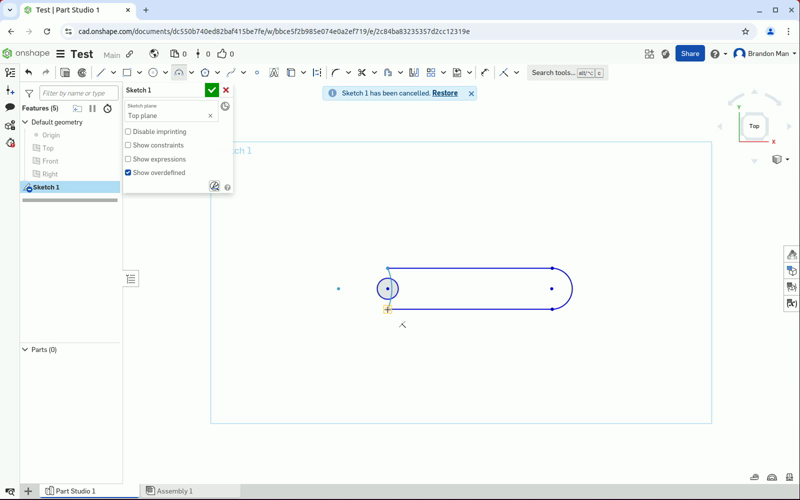
key_down(shift)
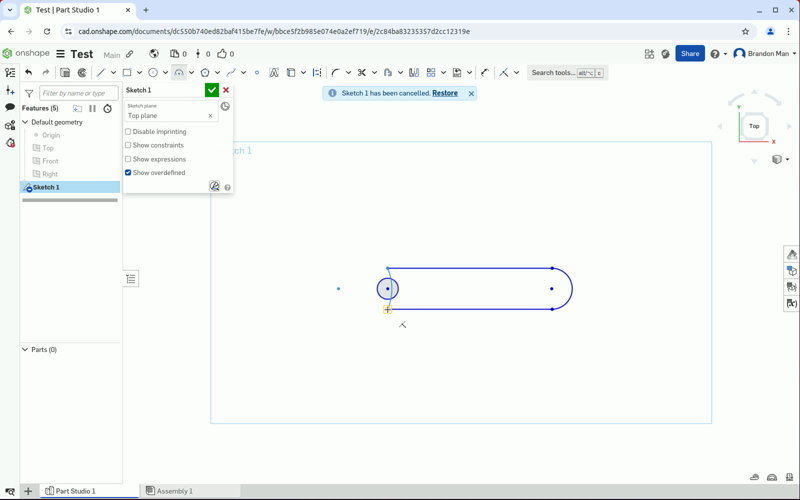
mouse_move(408, 288)
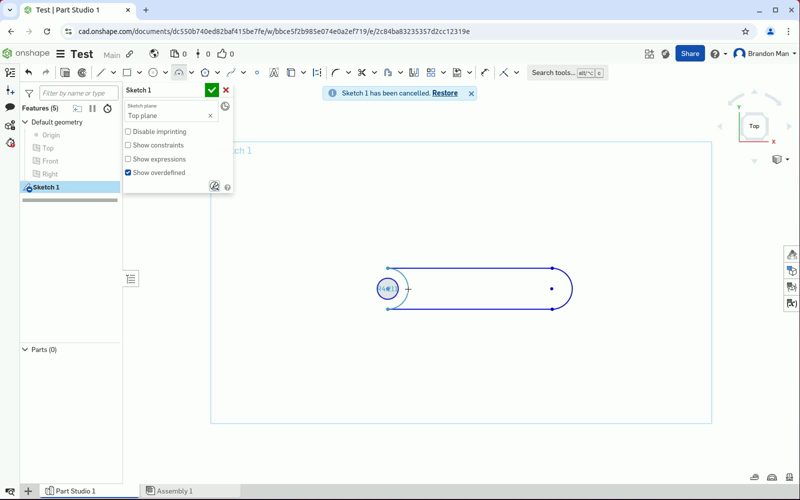
click(408, 288)
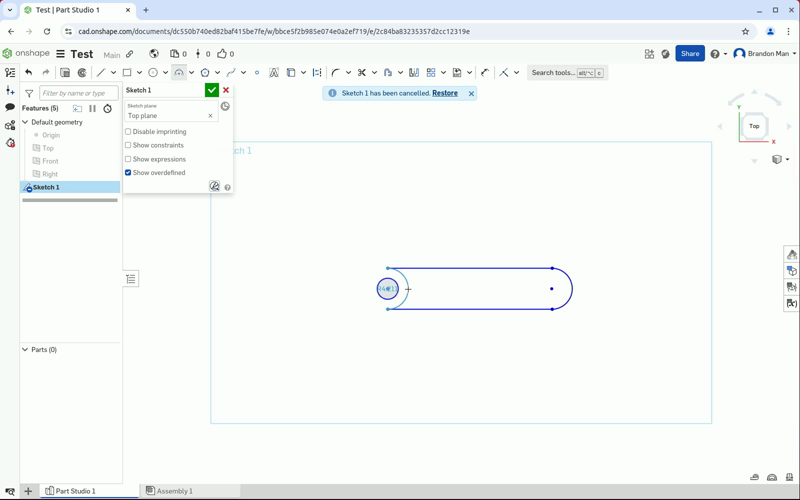
key_up(shift)
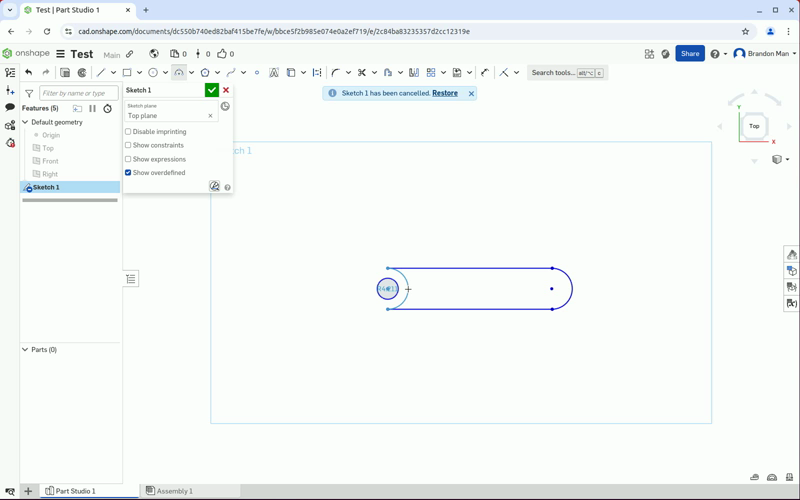
key(esc)
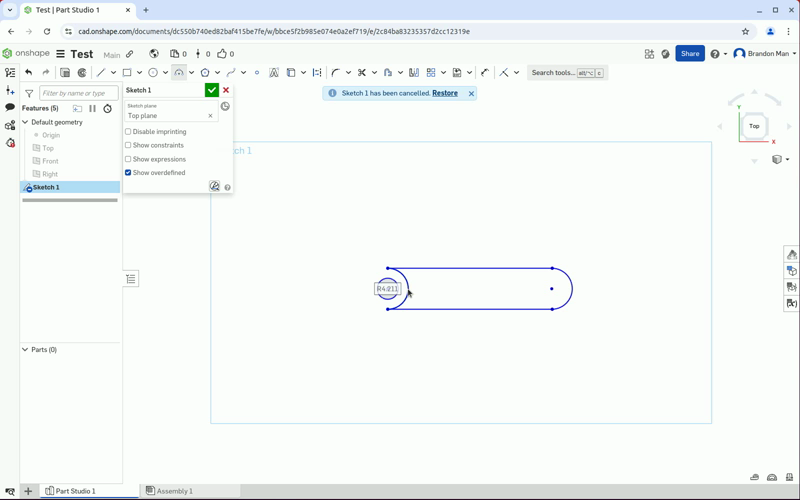
key(c)
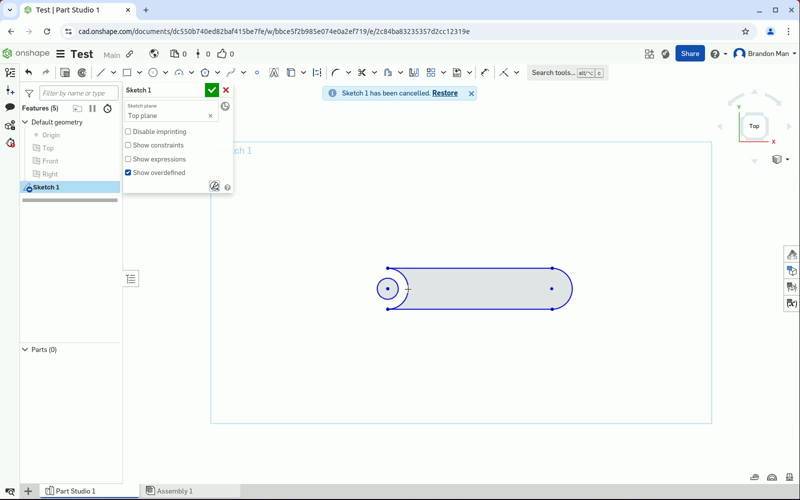
key_down(shift)
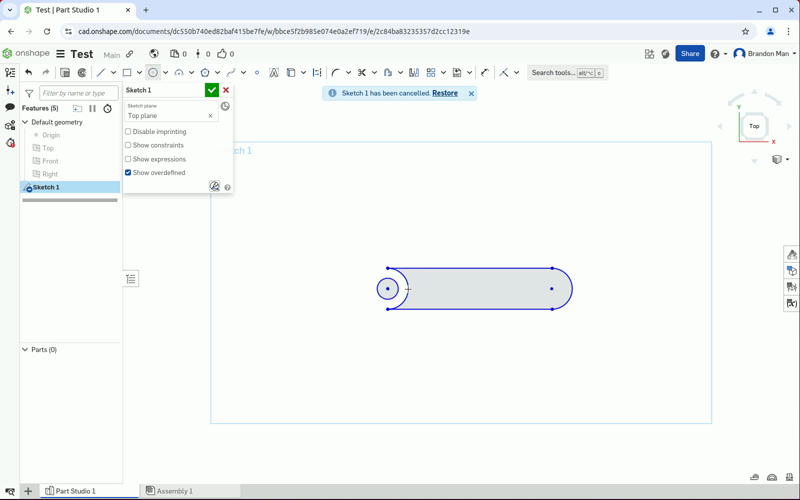
mouse_move(552, 288)
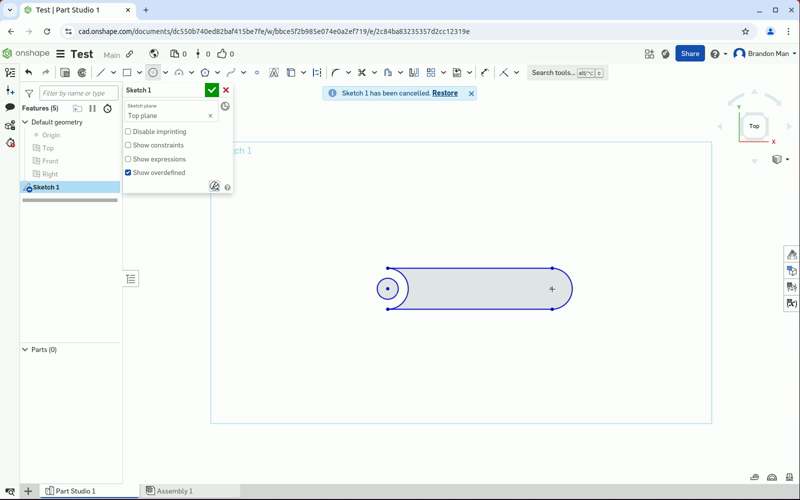
click(552, 288)
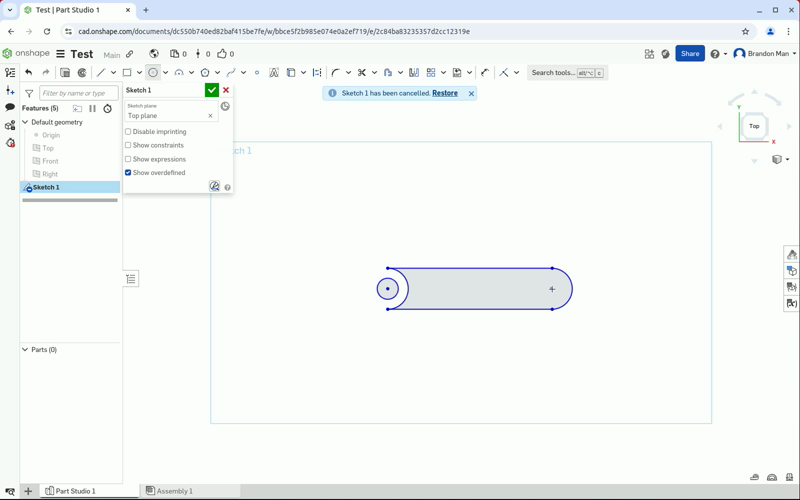
key_up(shift)
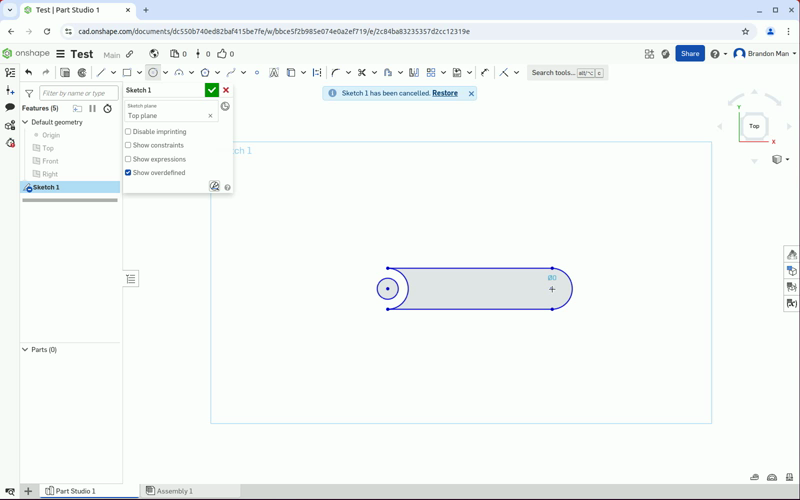
mouse_move(562, 288)
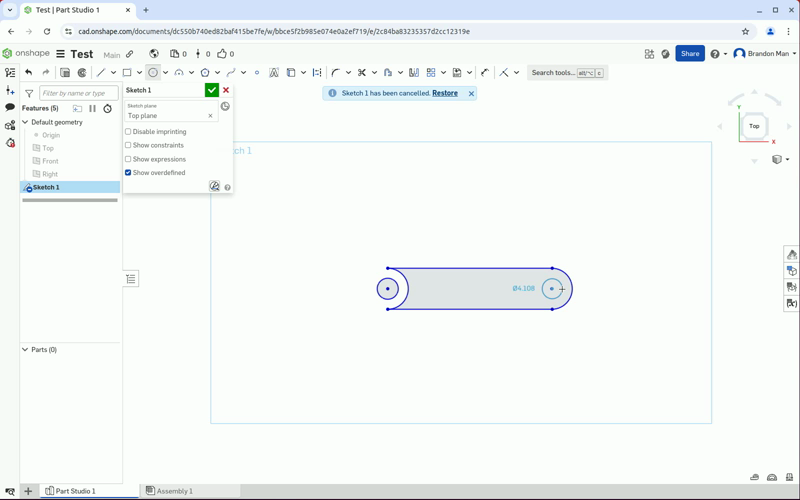
click(562, 288)
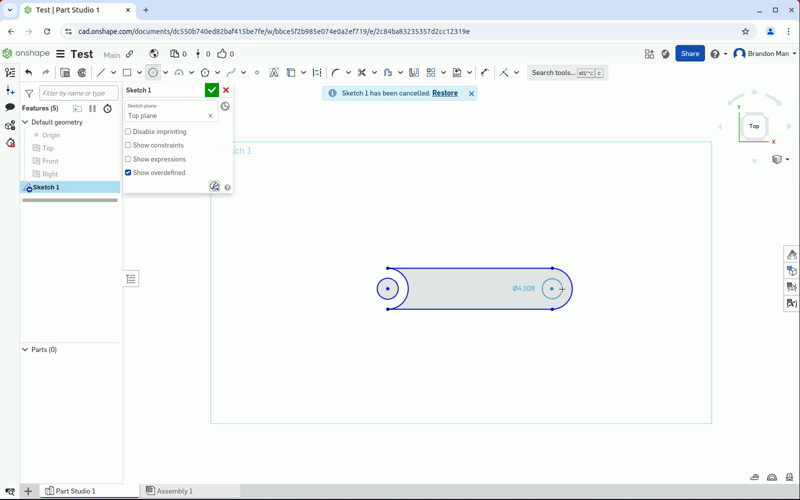
key(esc)
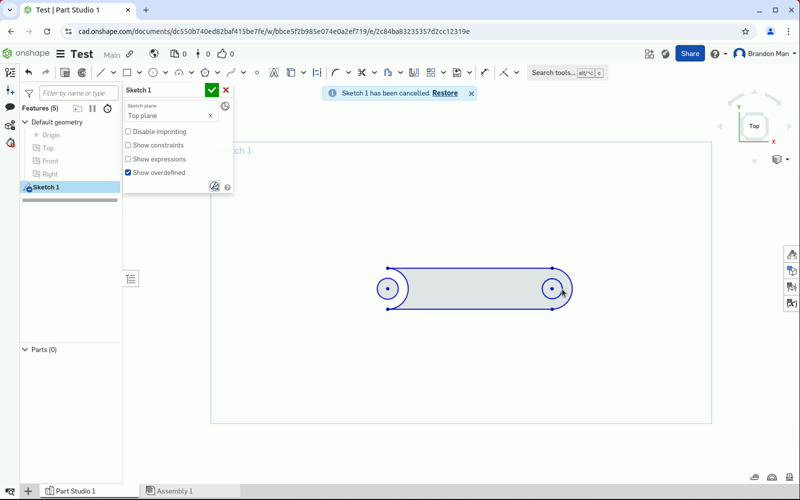
mouse_move(524, 299)
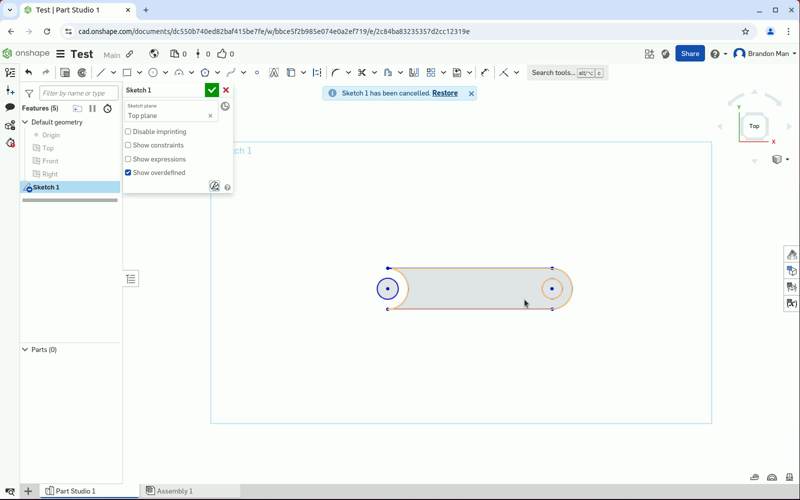
click(524, 299)
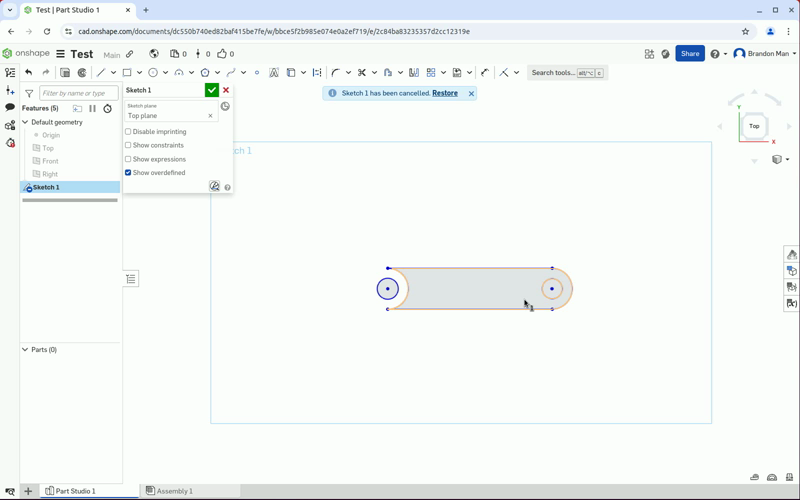
mouse_move(73, 352)
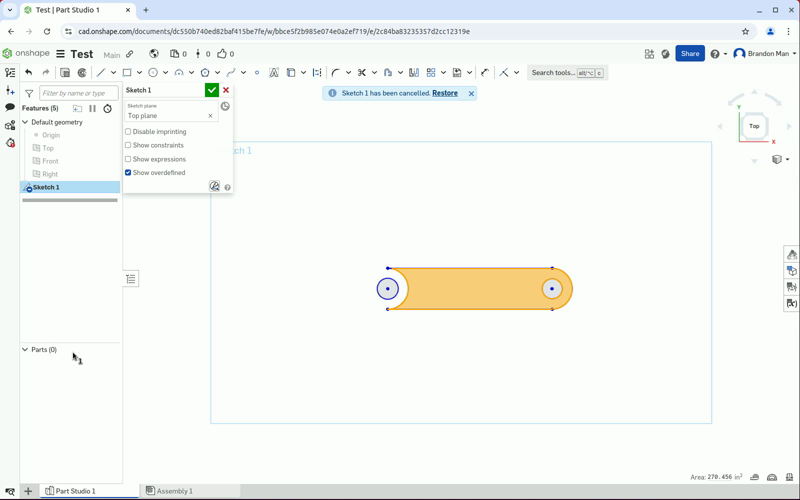
key(shift+y)
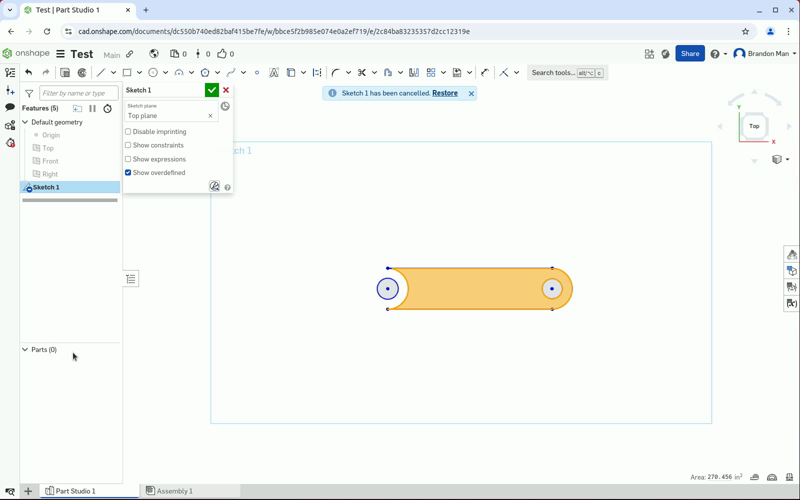
key(shift+e)
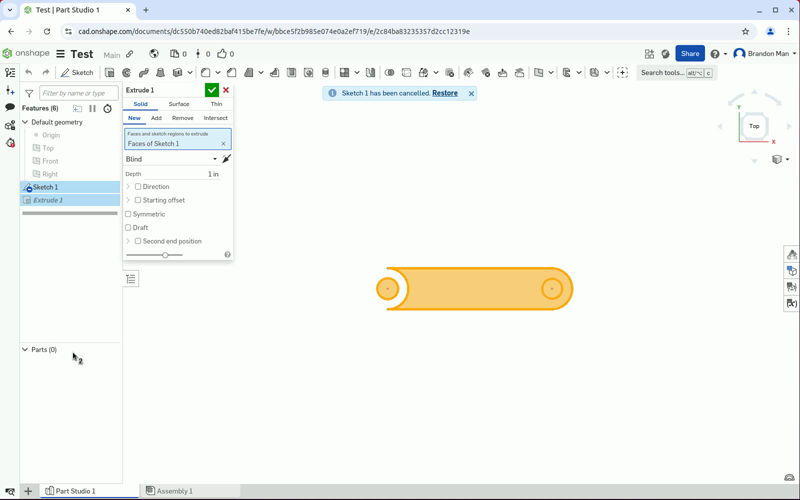
mouse_move(143, 106)
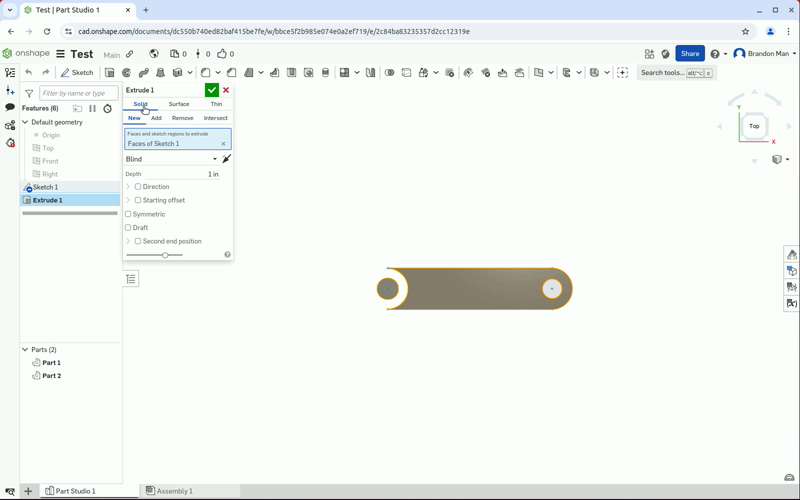
click(143, 106)
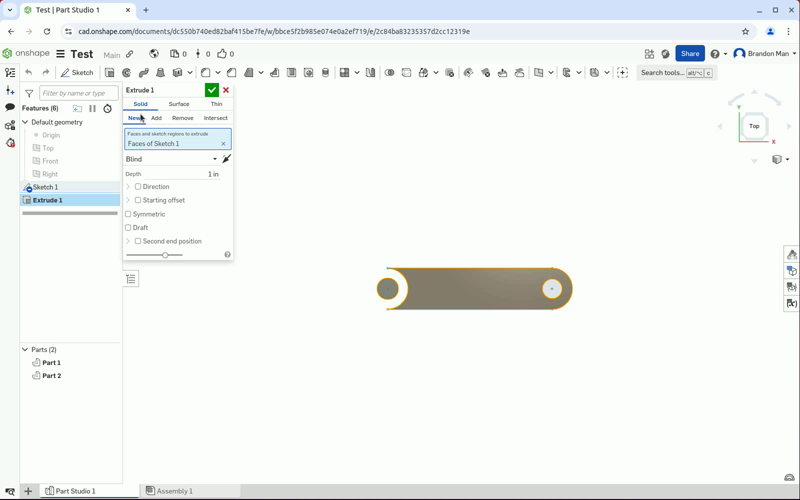
mouse_move(137, 120)
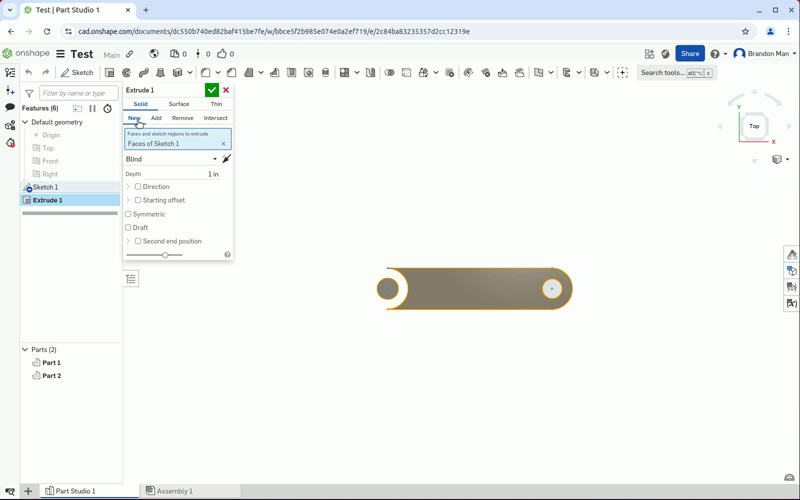
click(137, 120)
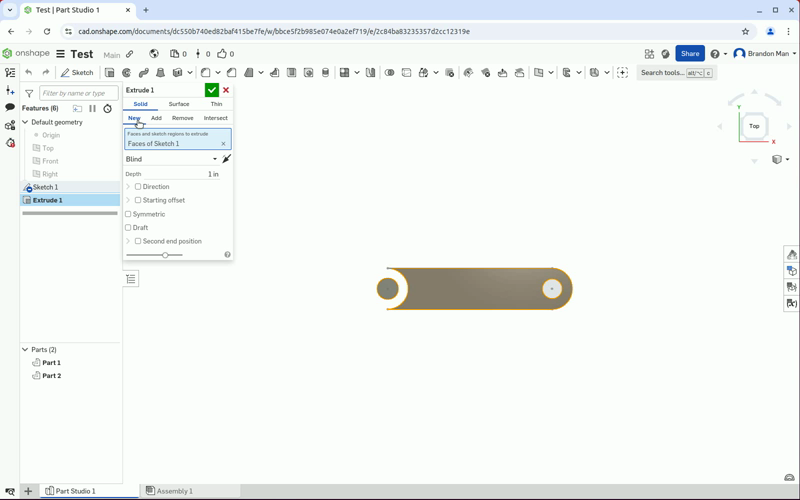
key(tab, 4)
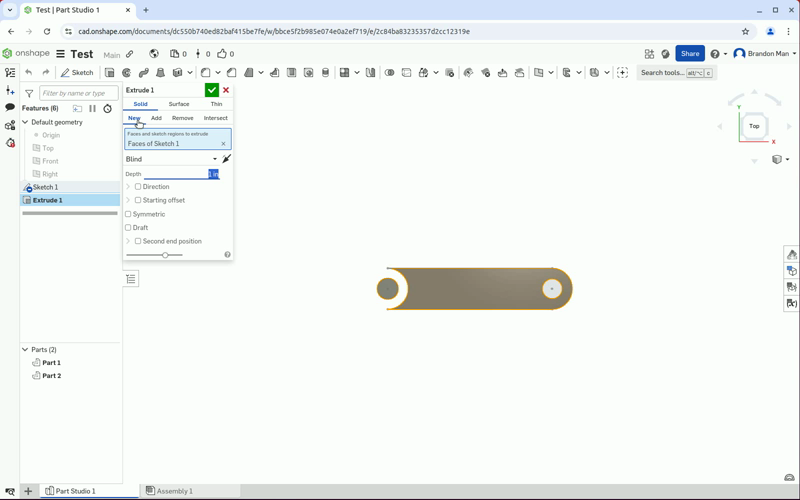
text(7.943)
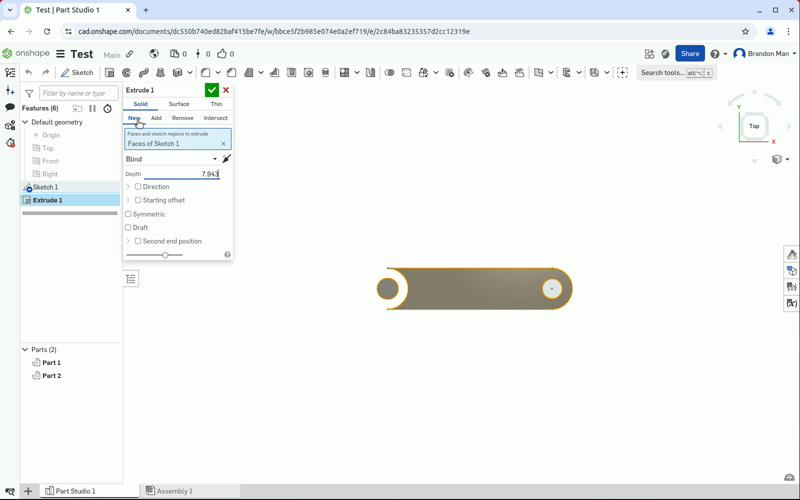
key(enter)
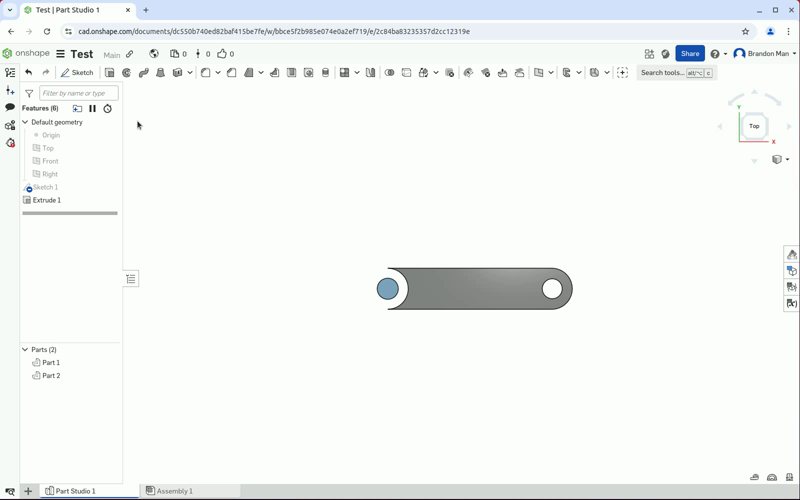
key(shift+h)
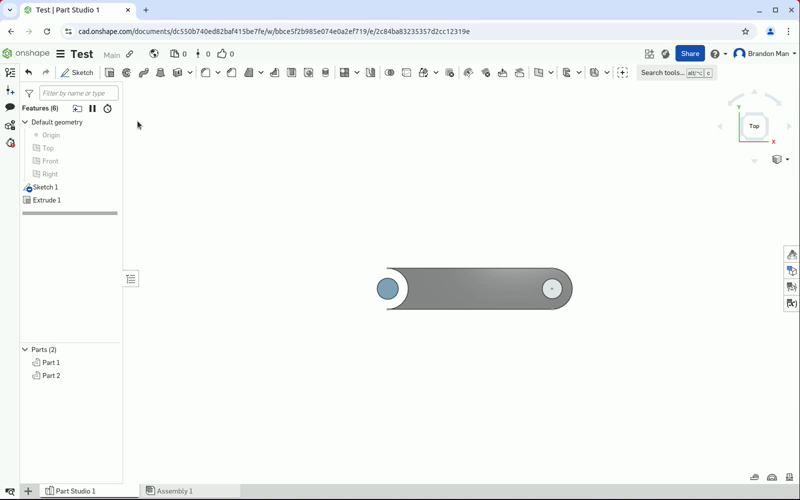
key(shift+h)
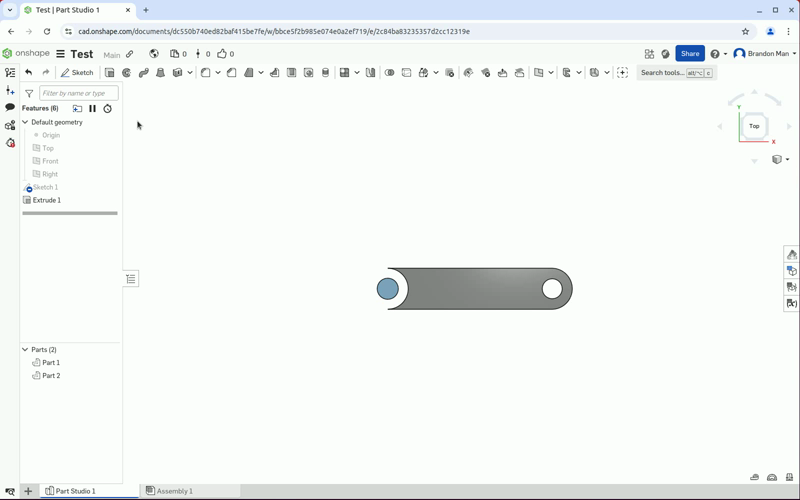
mouse_move(73, 189)
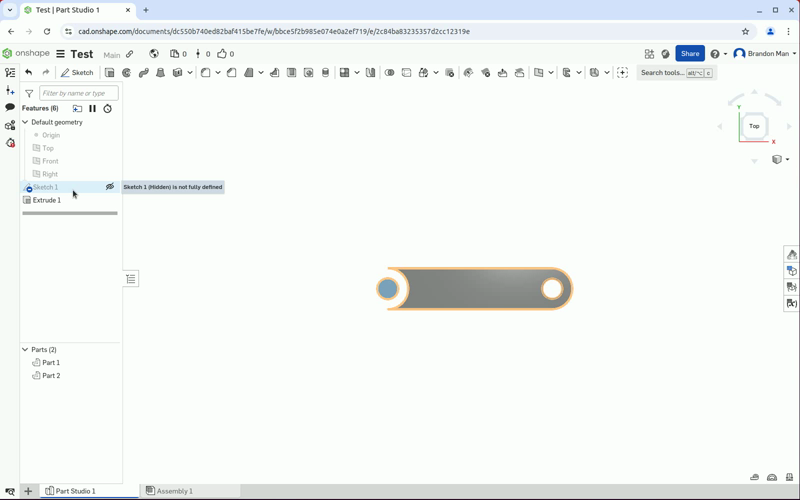
click(73, 189)
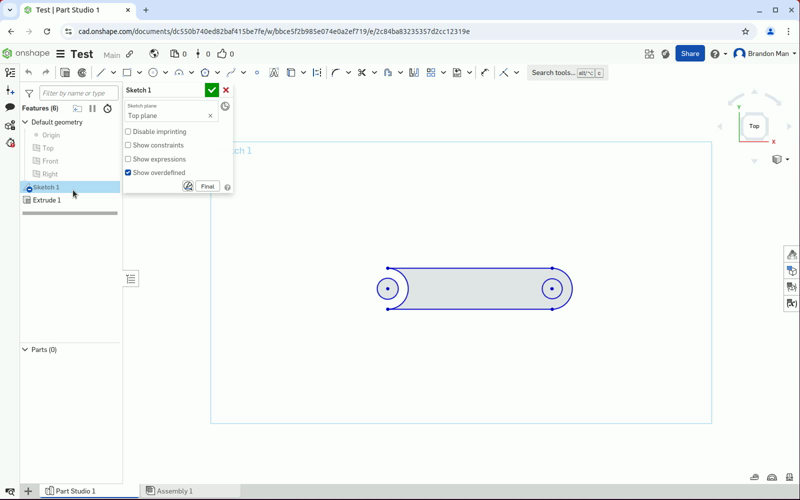
mouse_move(229, 92)
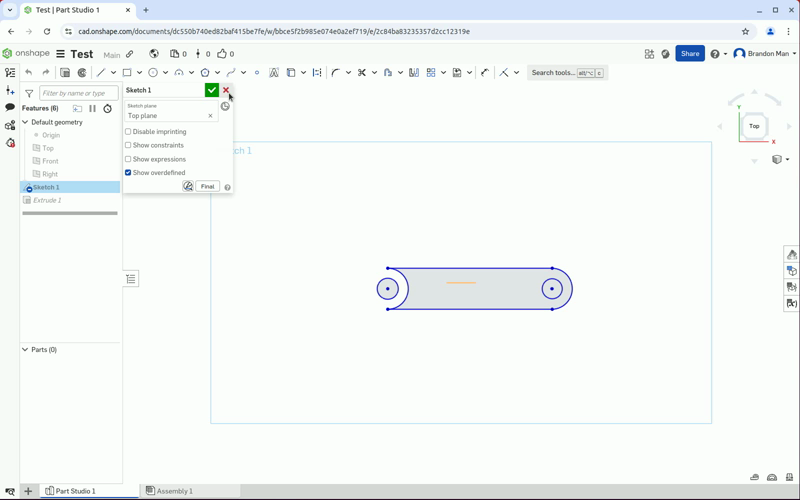
click(229, 92)
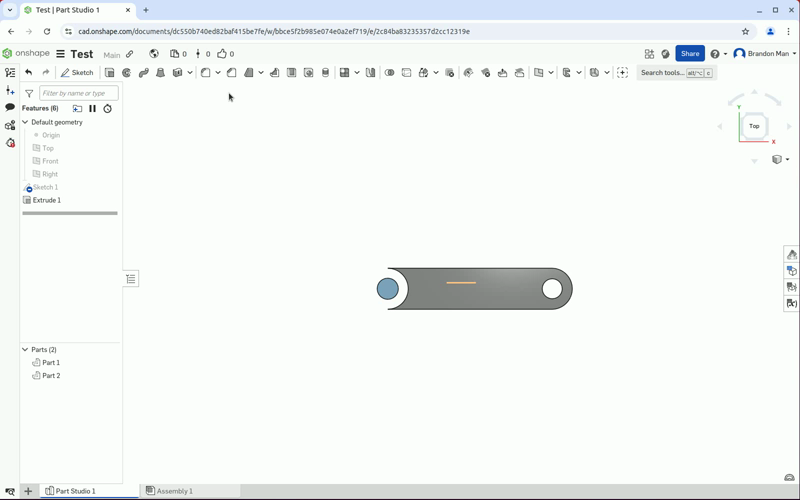
mouse_move(541, 75)
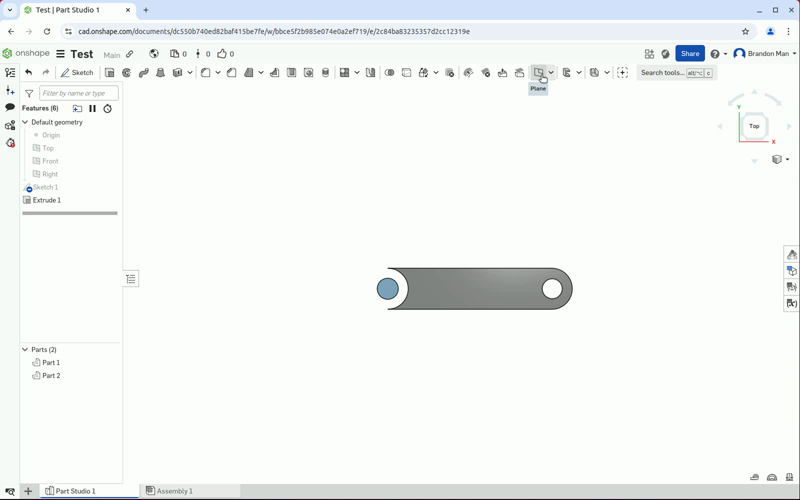
click(541, 75)
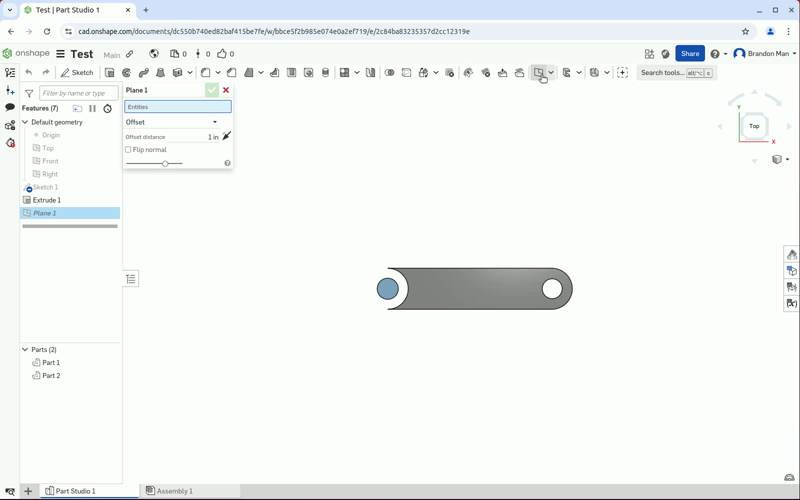
mouse_move(73, 150)
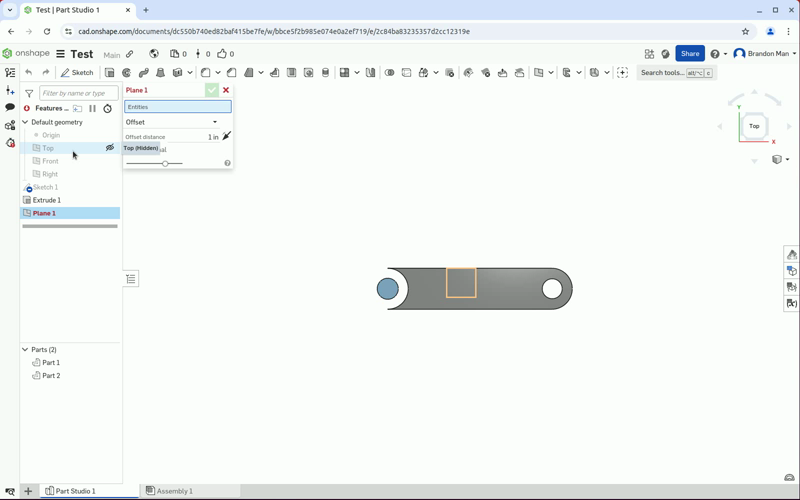
click(73, 150)
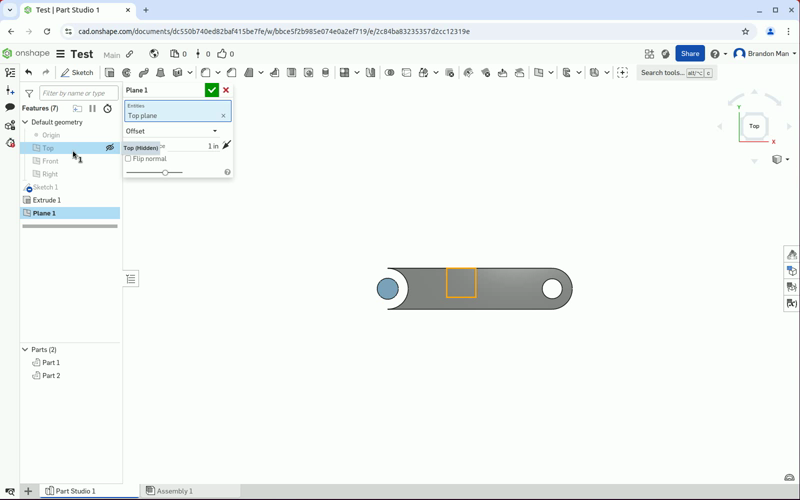
key(tab, 2)
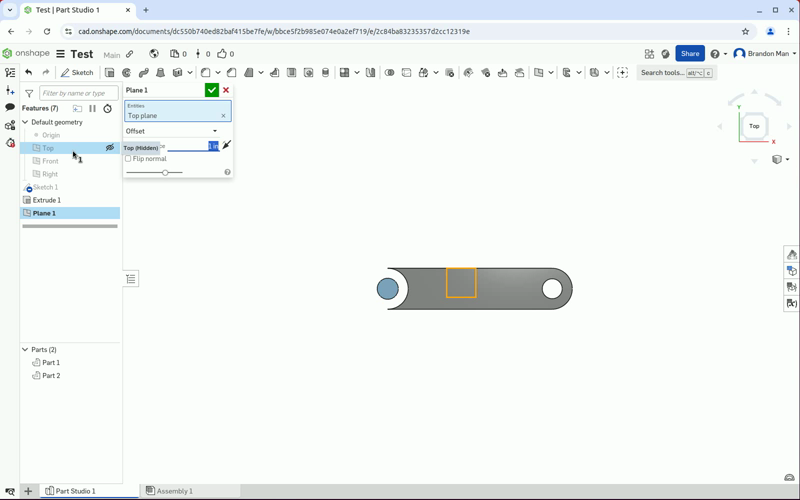
text(7.949)
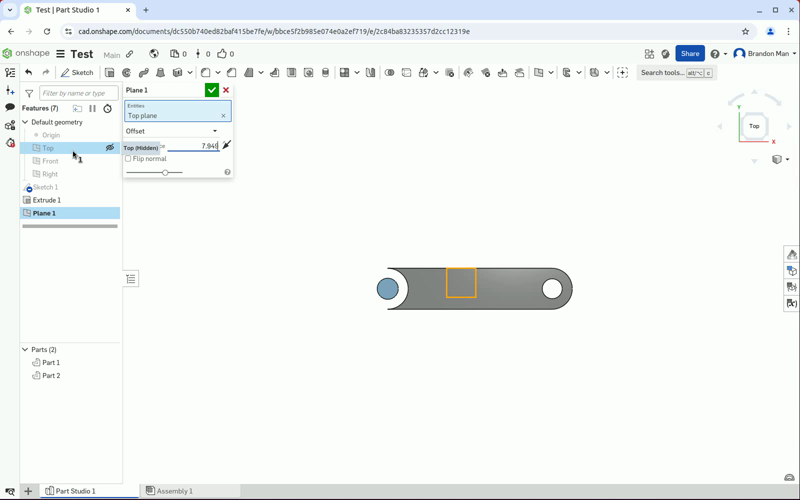
key(enter, 2)
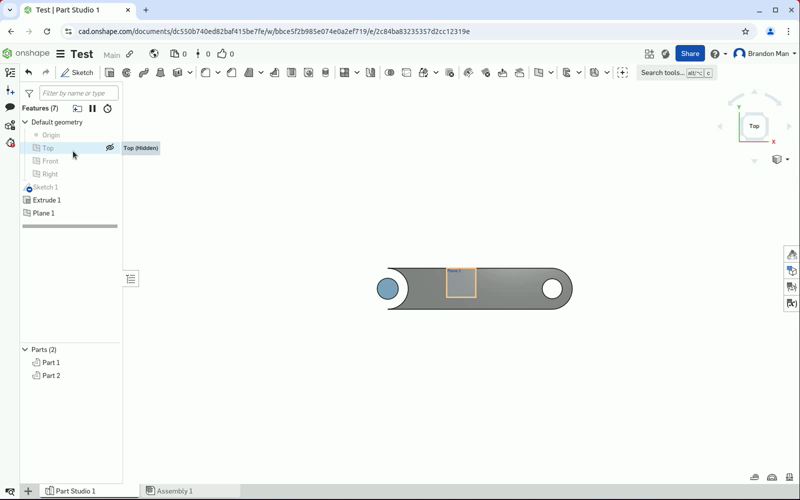
key(shift+s)
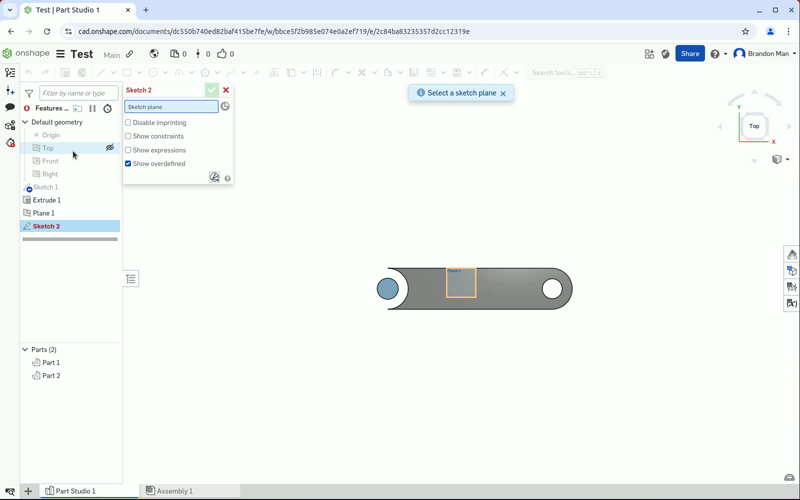
mouse_move(73, 215)
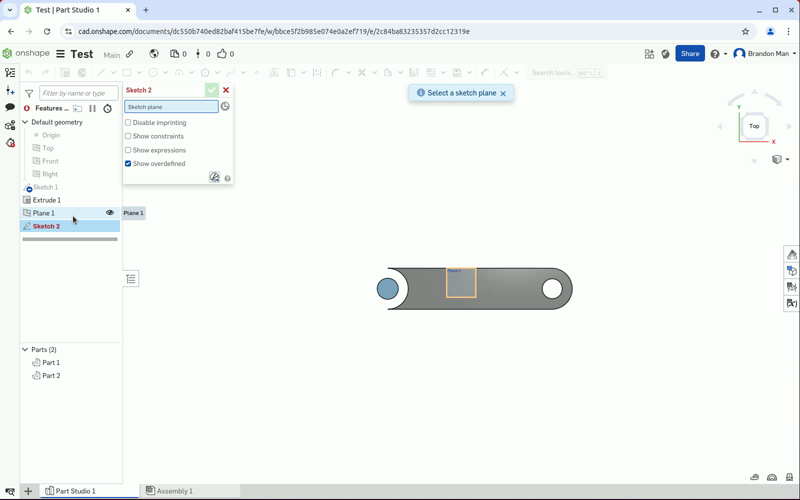
click(73, 215)
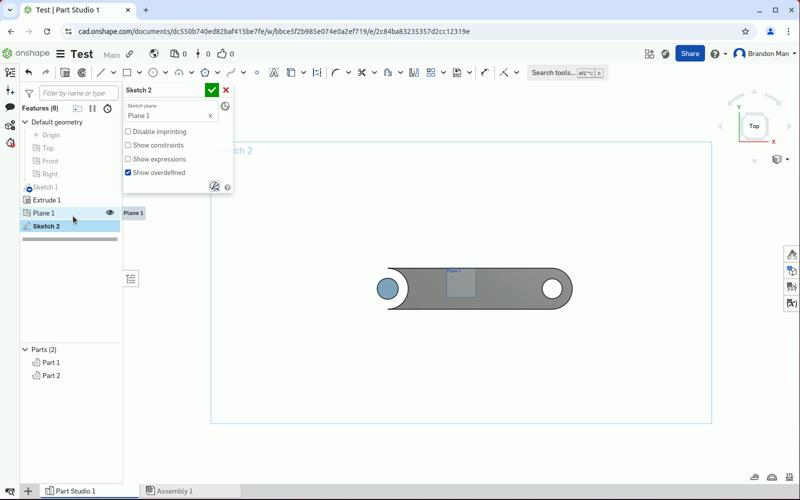
mouse_move(73, 352)
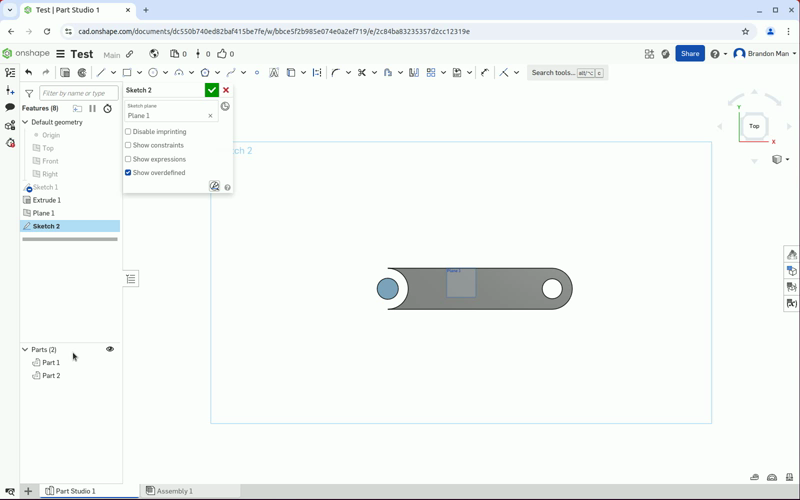
key(y)
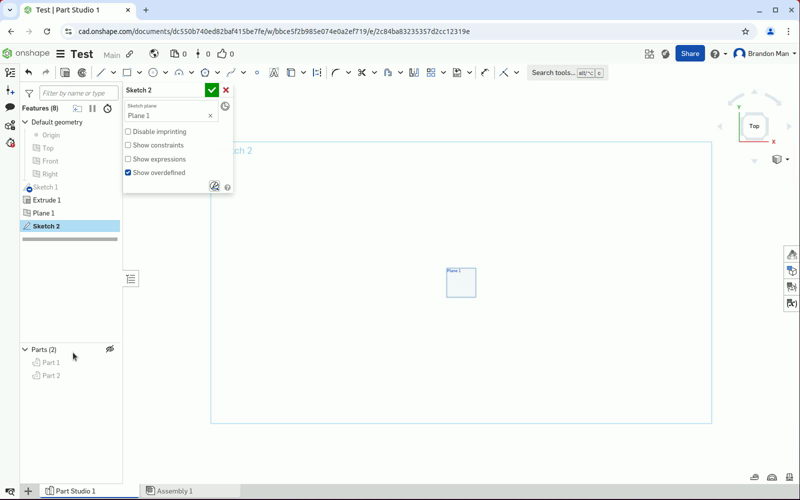
key(l)
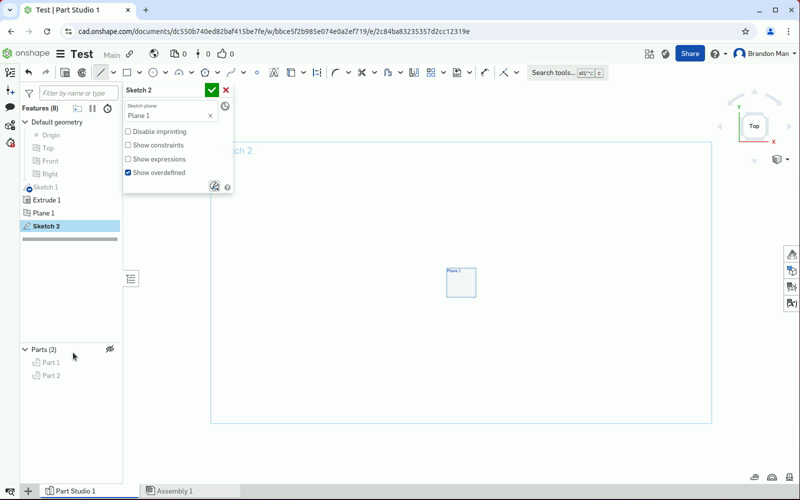
key_down(shift)
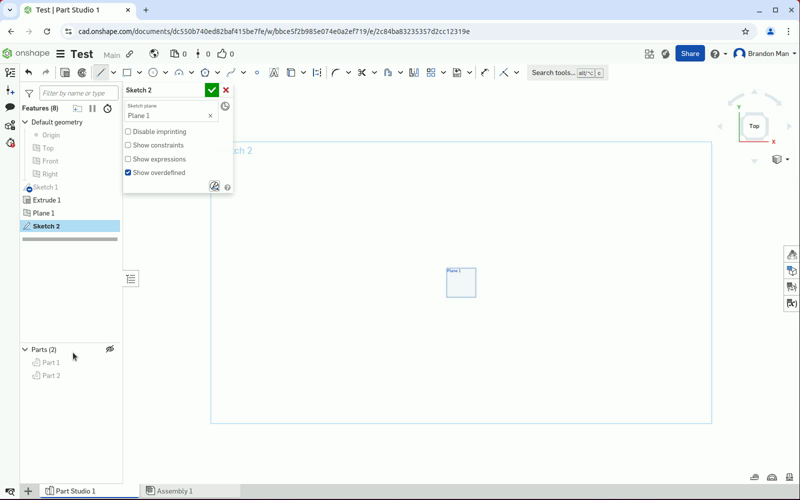
mouse_move(437, 293)
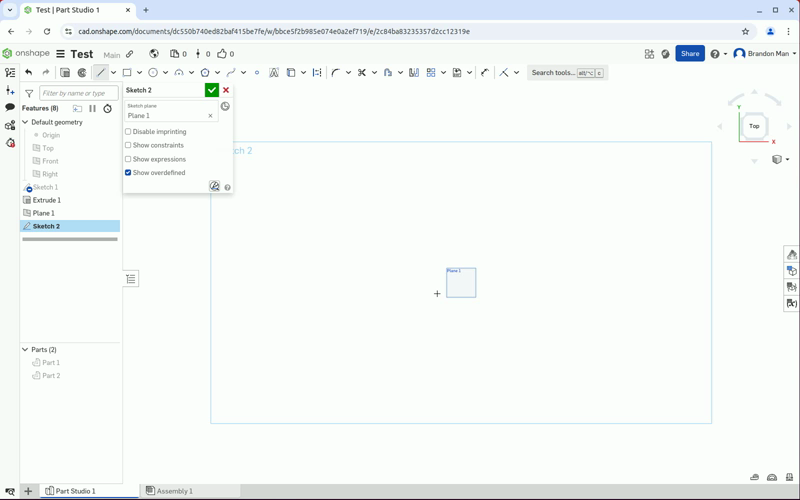
click(437, 293)
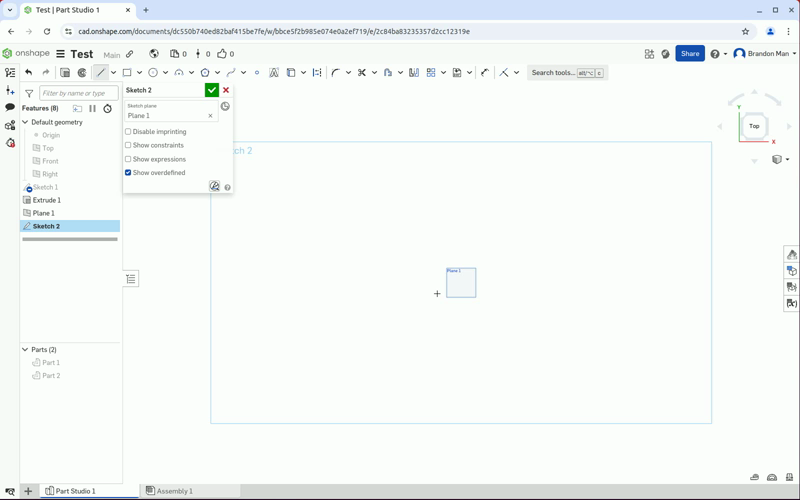
key_up(shift)
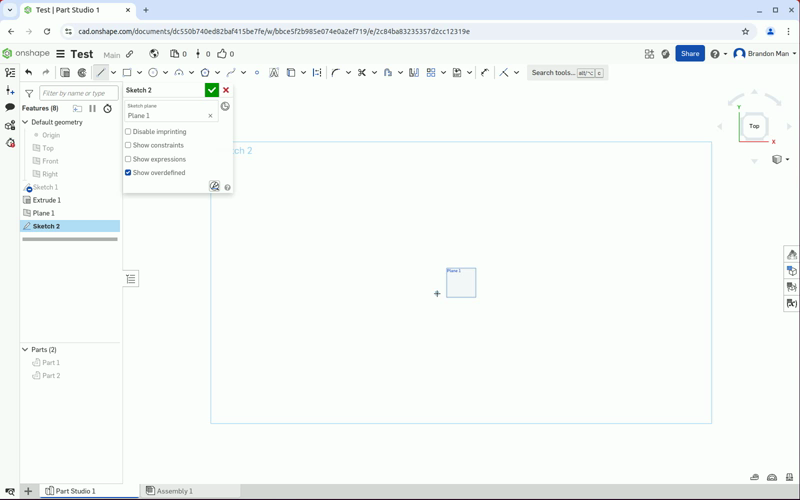
key_down(shift)
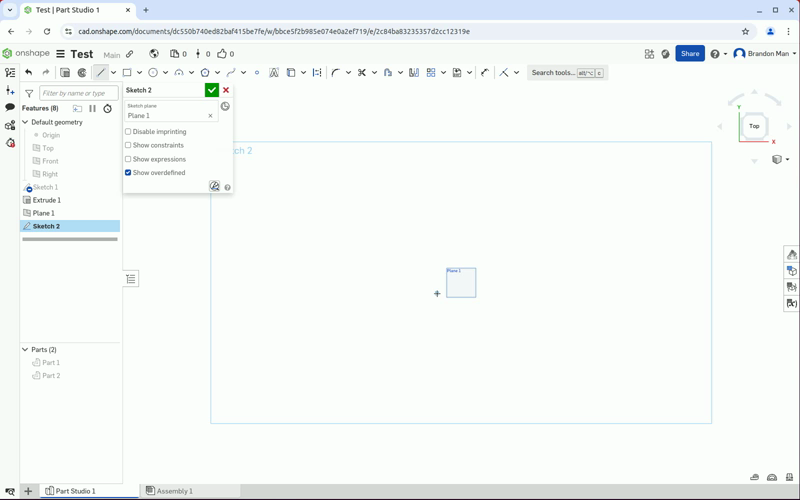
mouse_move(503, 293)
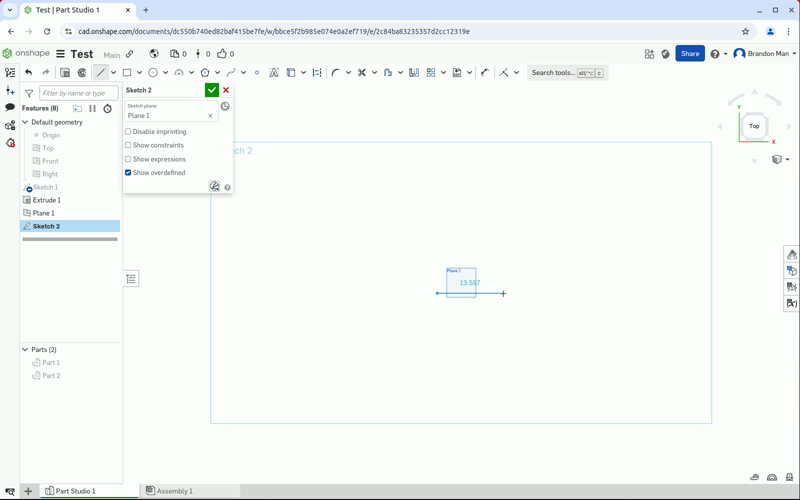
click(503, 293)
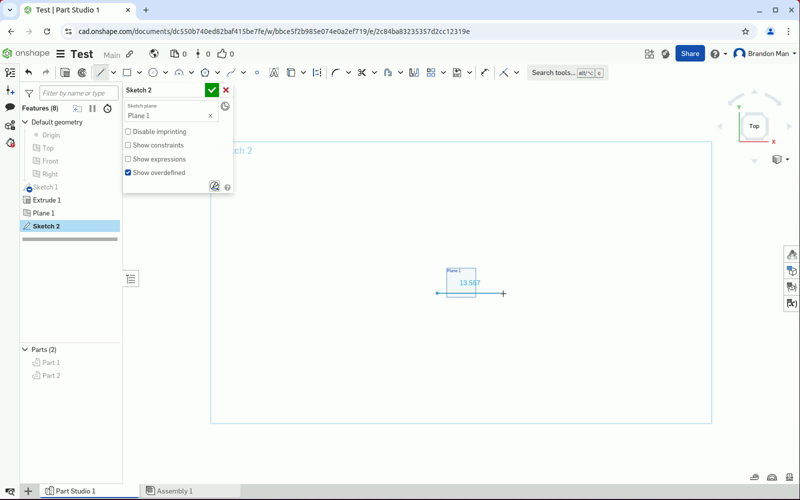
key_up(shift)
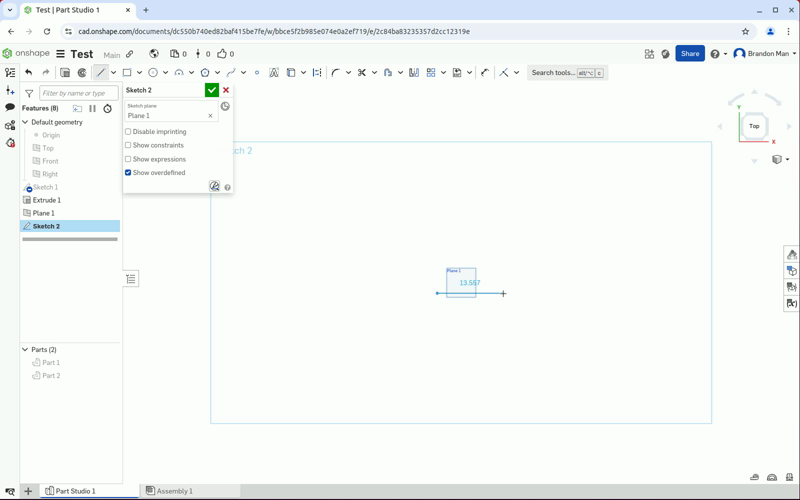
key_down(shift)
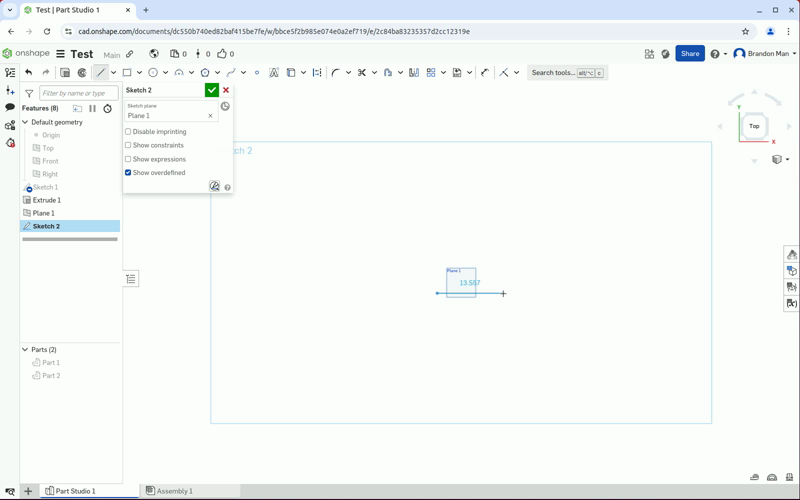
mouse_move(533, 293)
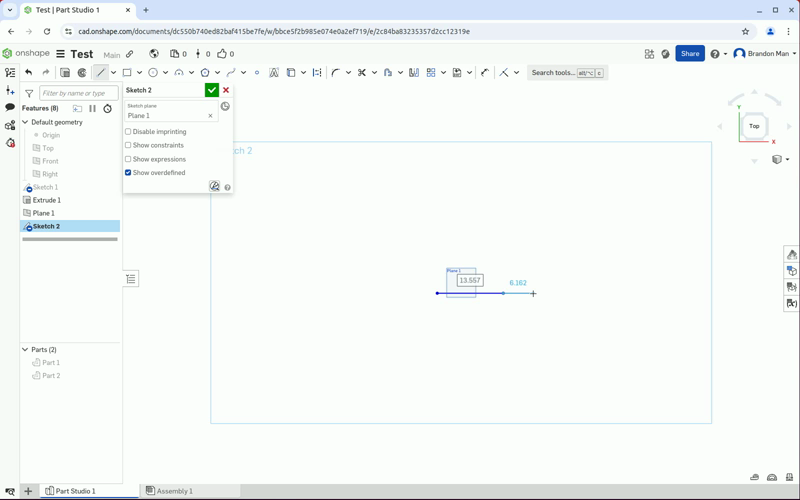
mouse_move(503, 282)
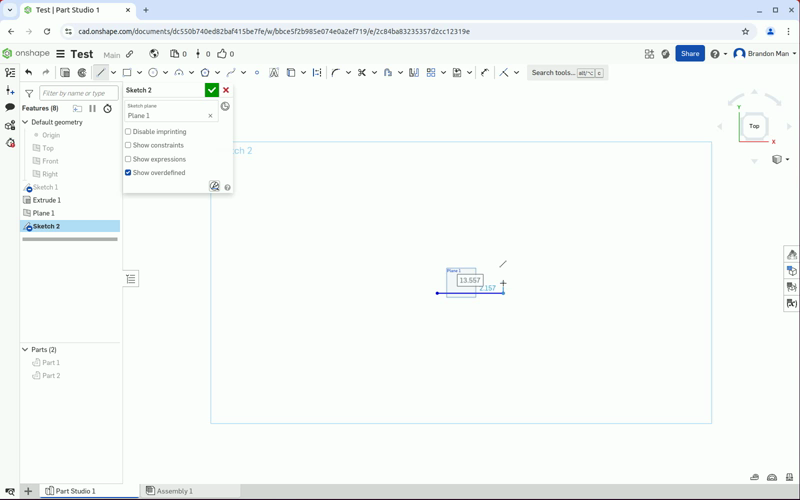
click(503, 282)
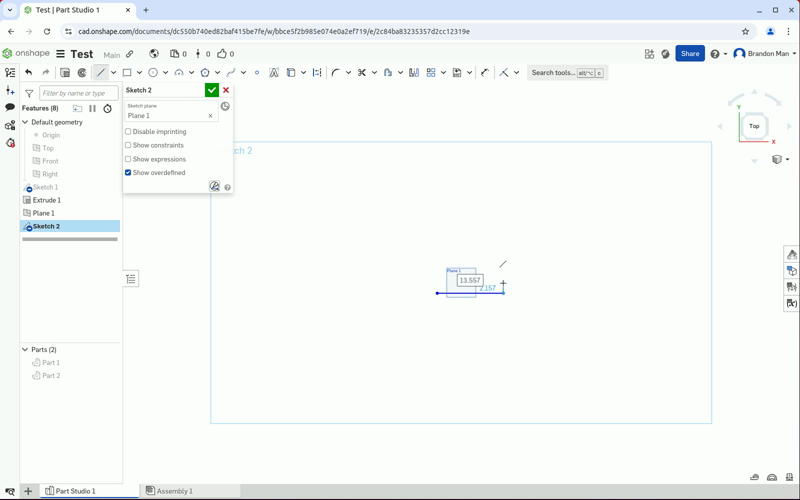
key_up(shift)
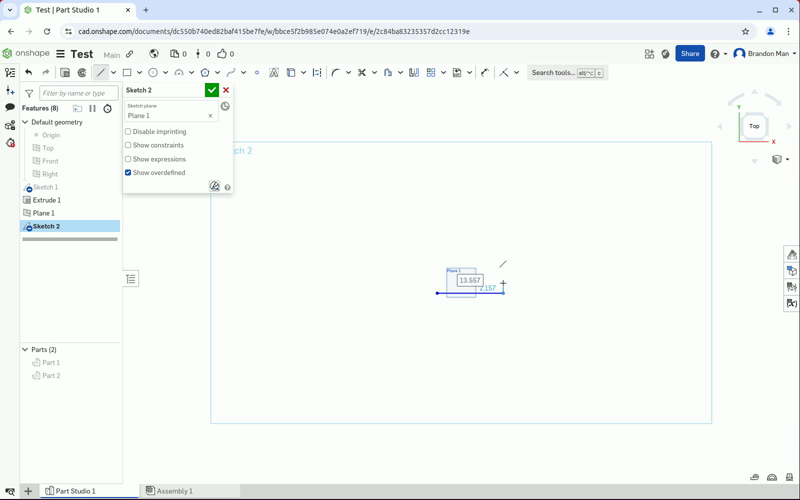
key_down(shift)
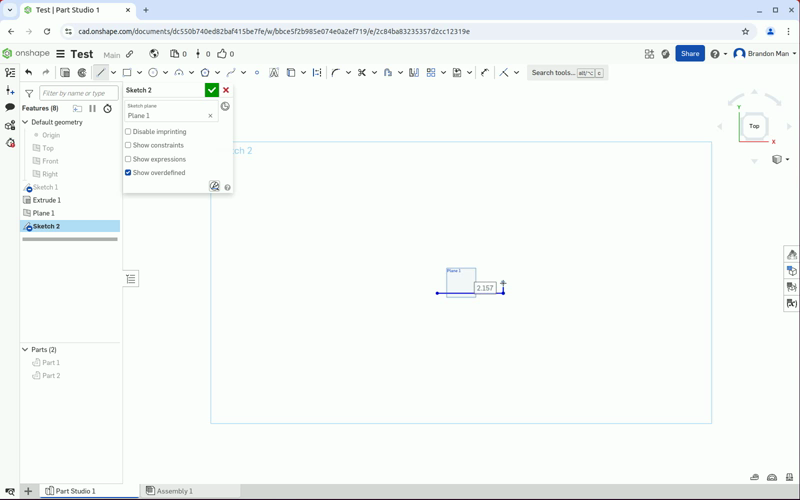
mouse_move(437, 282)
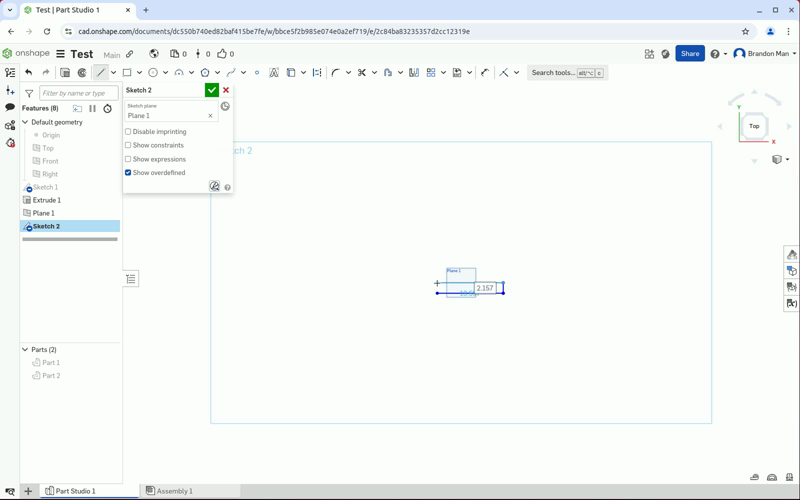
click(437, 282)
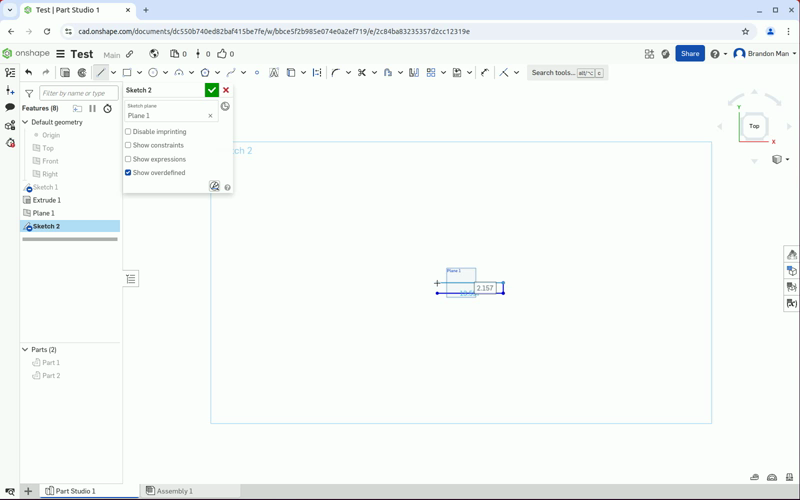
key_up(shift)
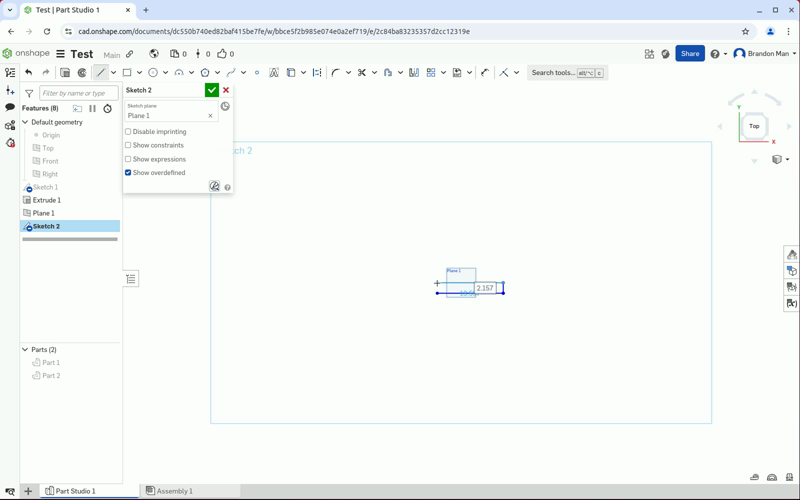
mouse_move(467, 282)
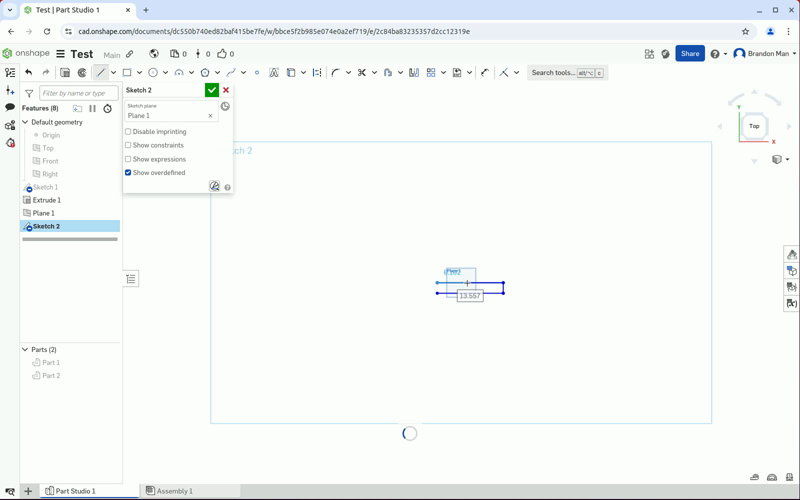
key_down(shift)
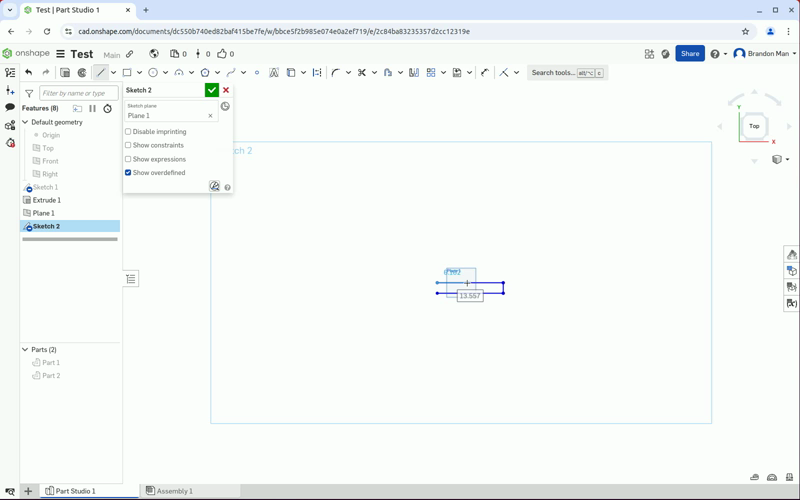
mouse_move(437, 293)
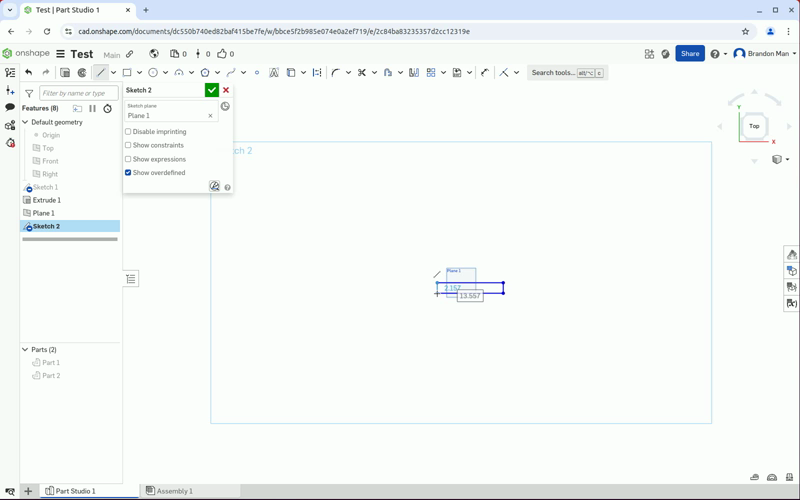
key_up(shift)
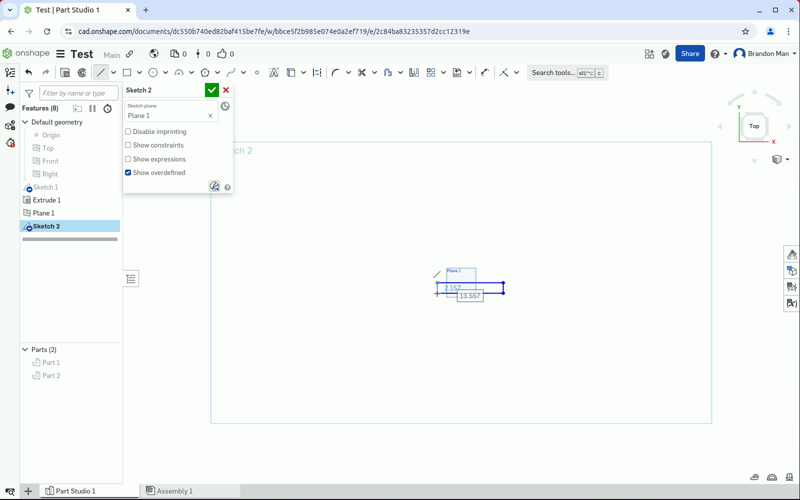
click(437, 293)
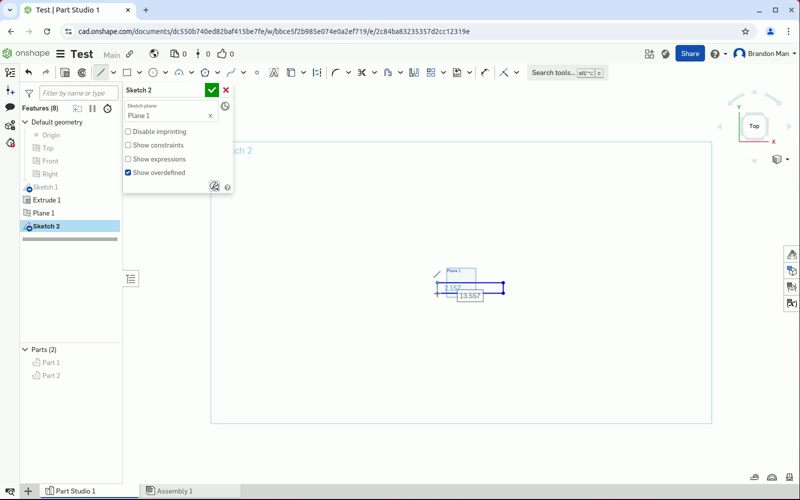
key(esc)
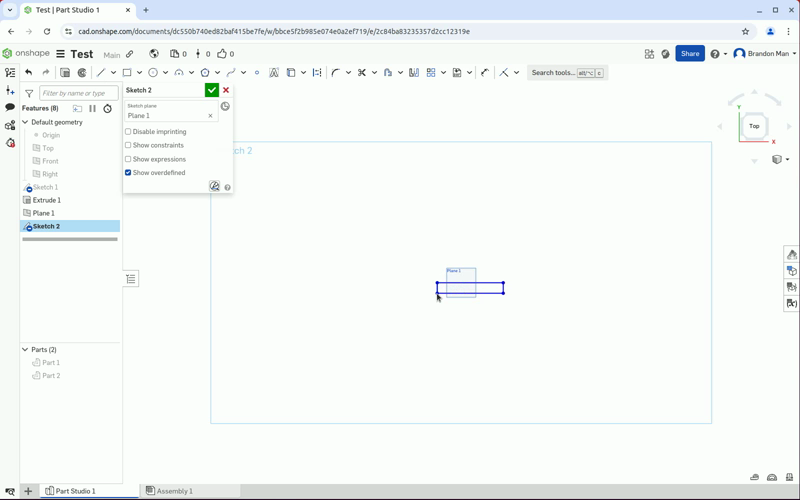
mouse_move(499, 292)
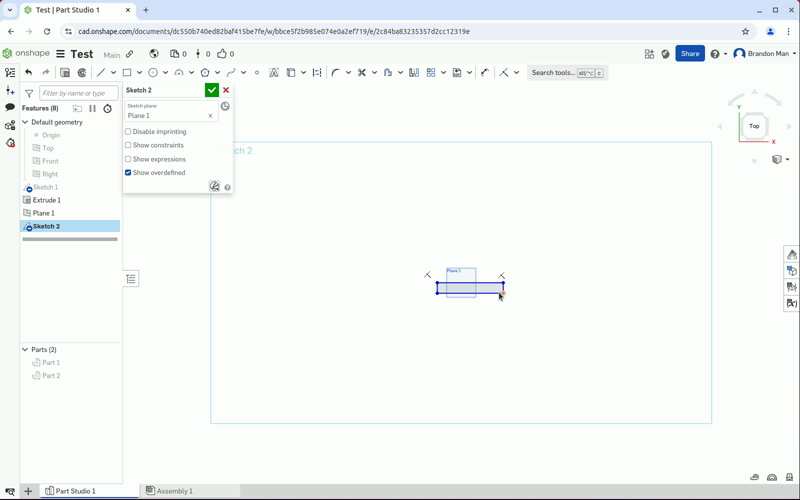
scroll(6)
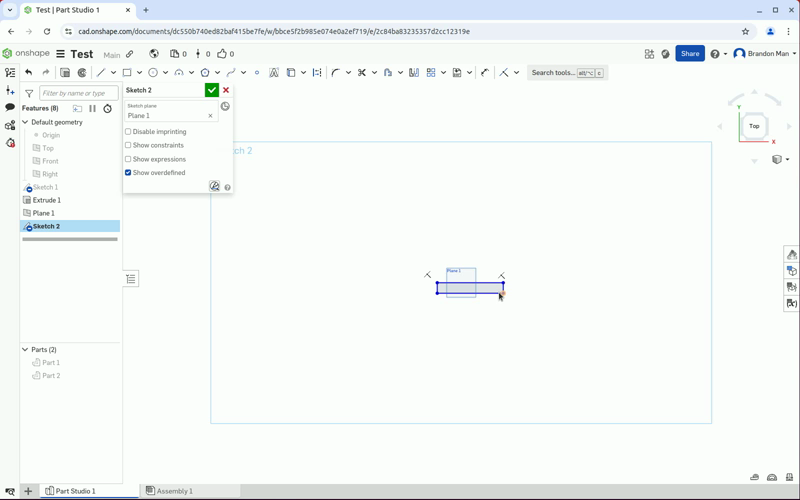
scroll(6)
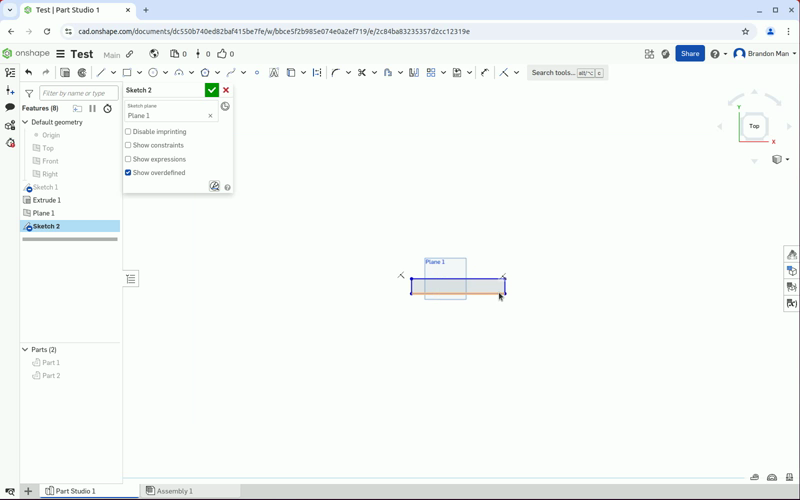
scroll(6)
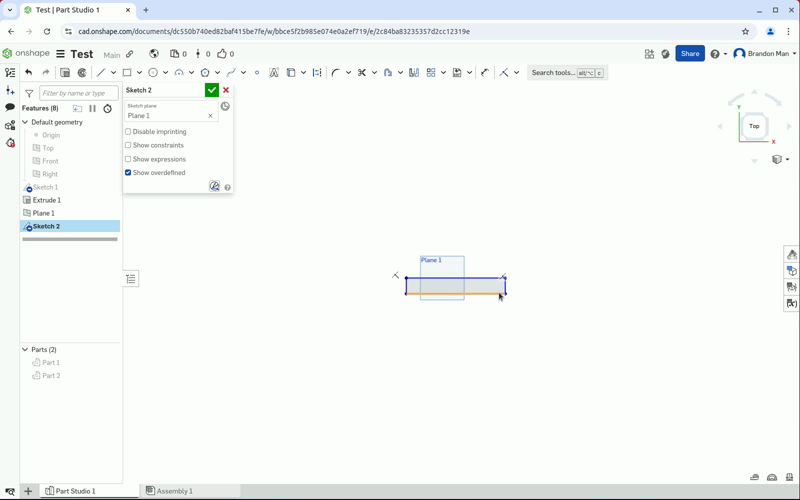
scroll(6)
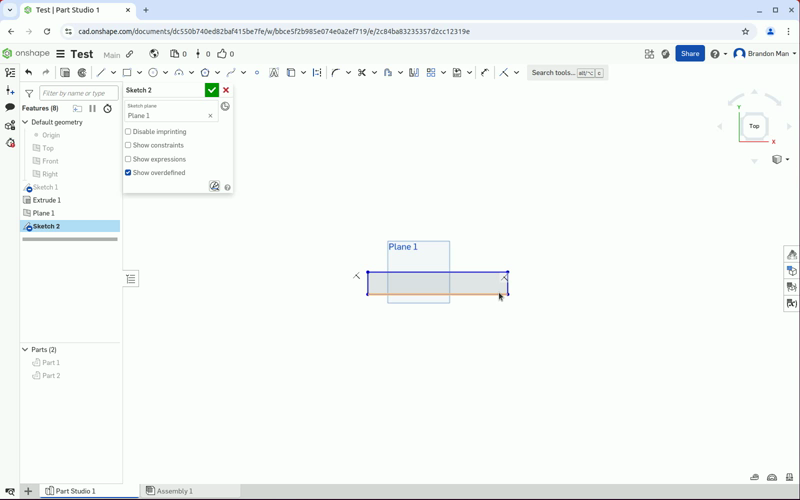
scroll(6)
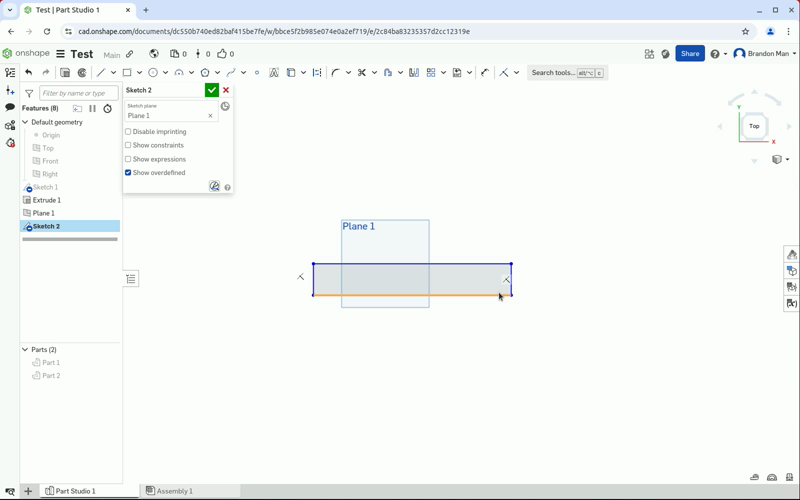
scroll(6)
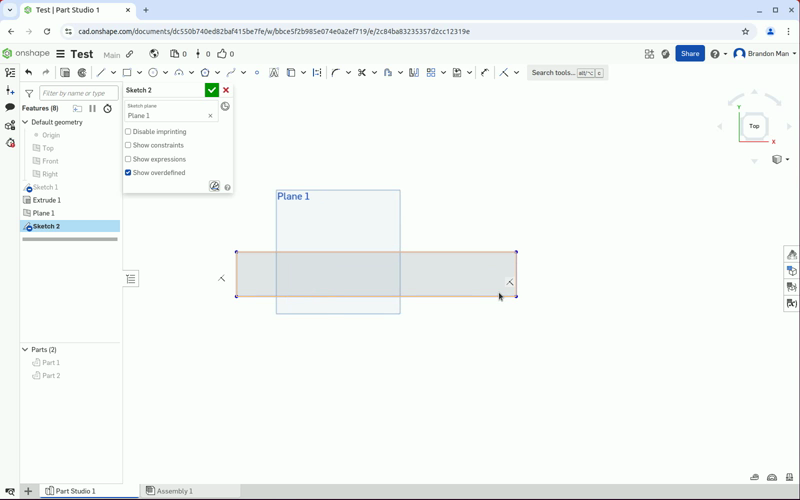
scroll(6)
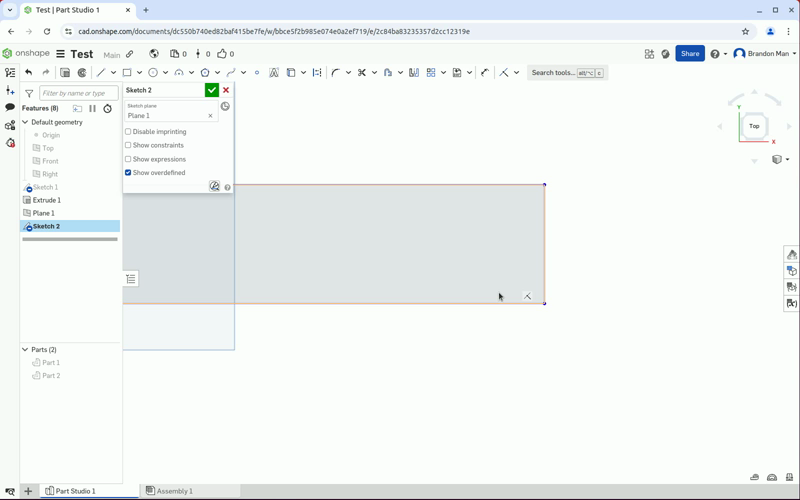
click(499, 292)
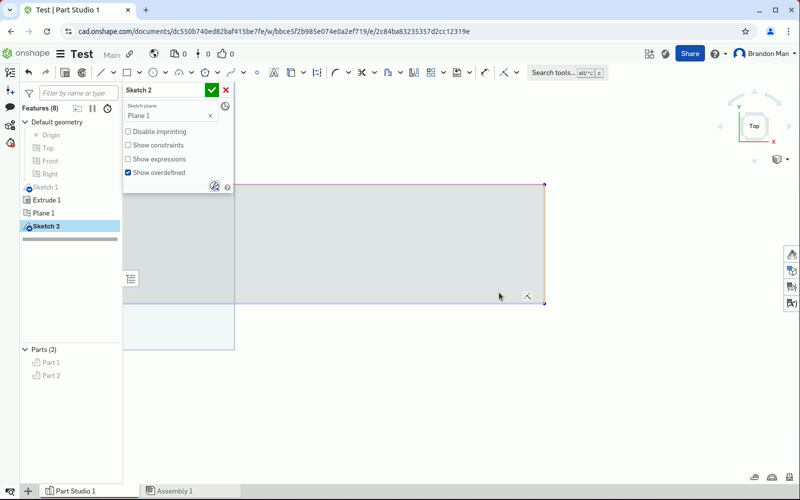
scroll(-6)
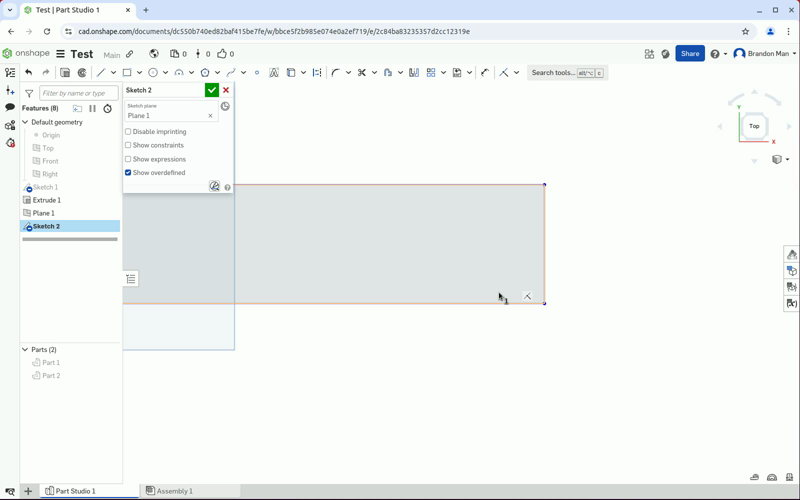
scroll(-6)
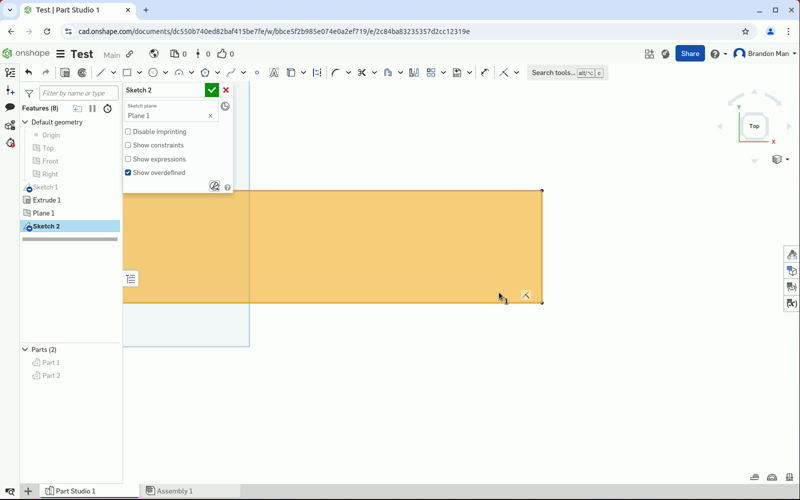
scroll(-6)
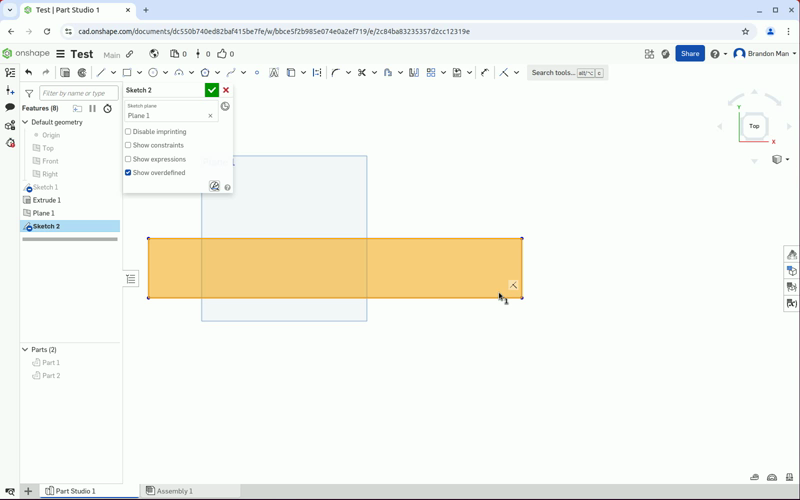
scroll(-6)
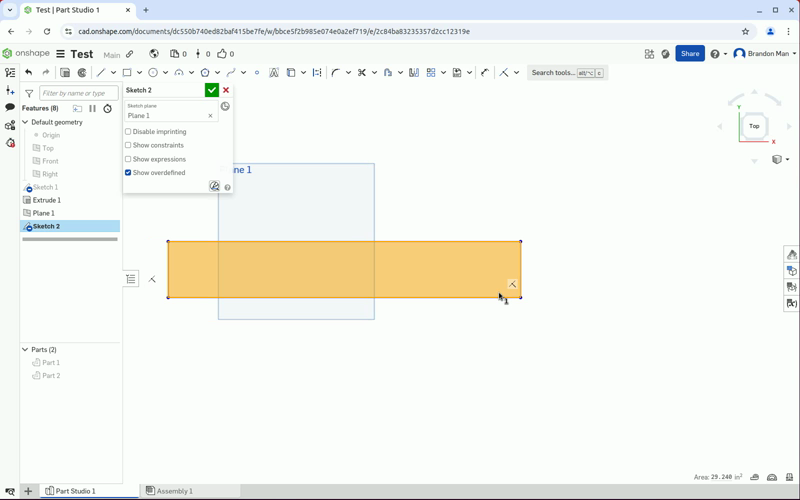
scroll(-6)
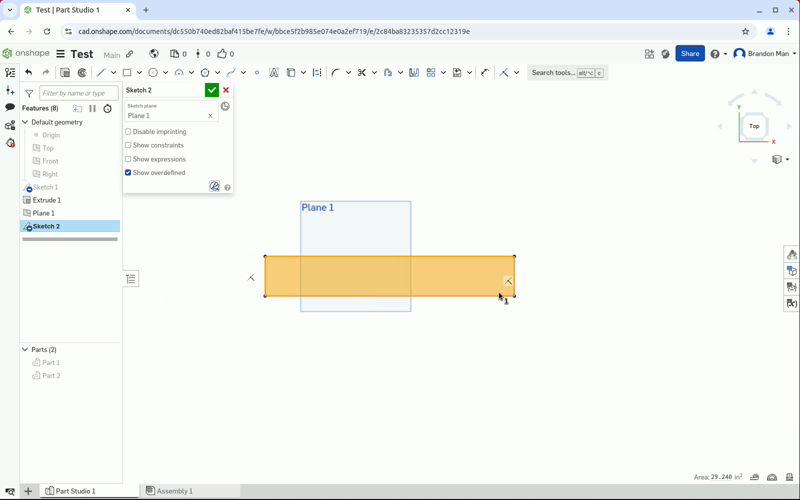
scroll(-6)
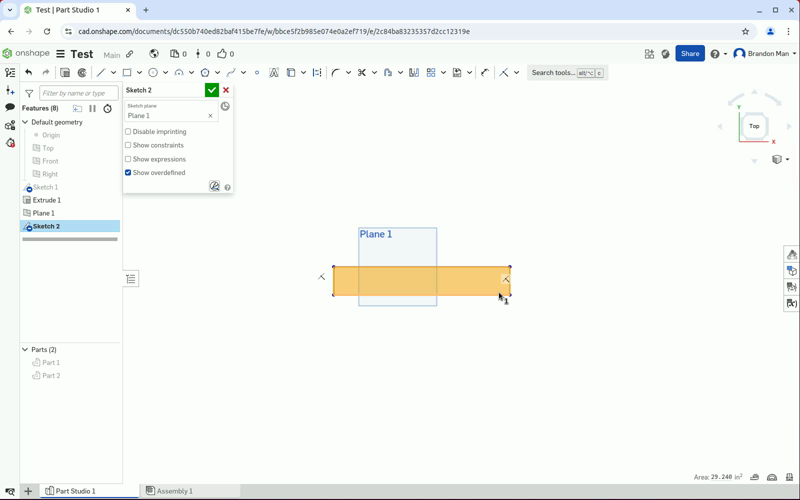
scroll(-6)
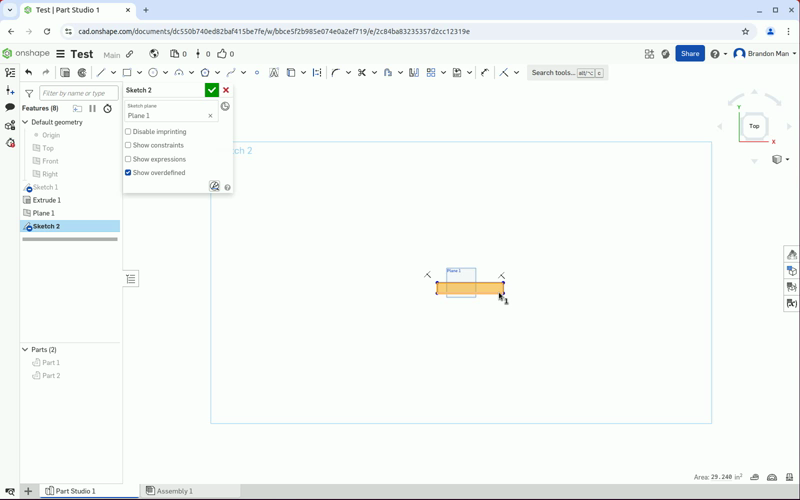
mouse_move(73, 352)
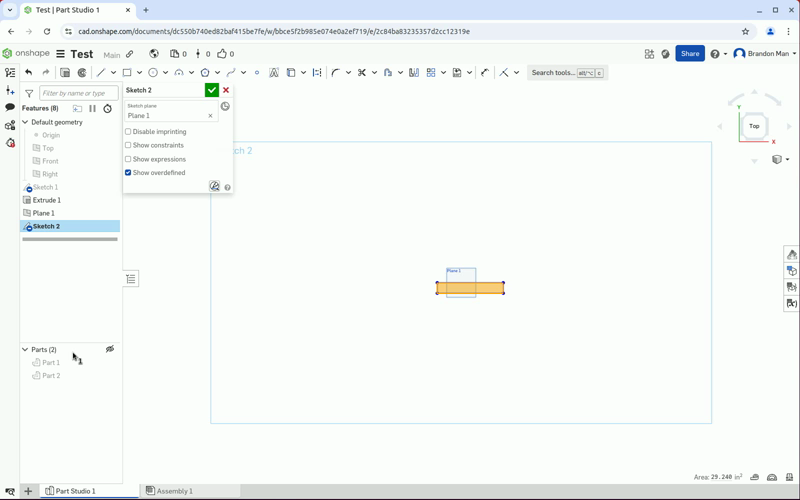
key(shift+y)
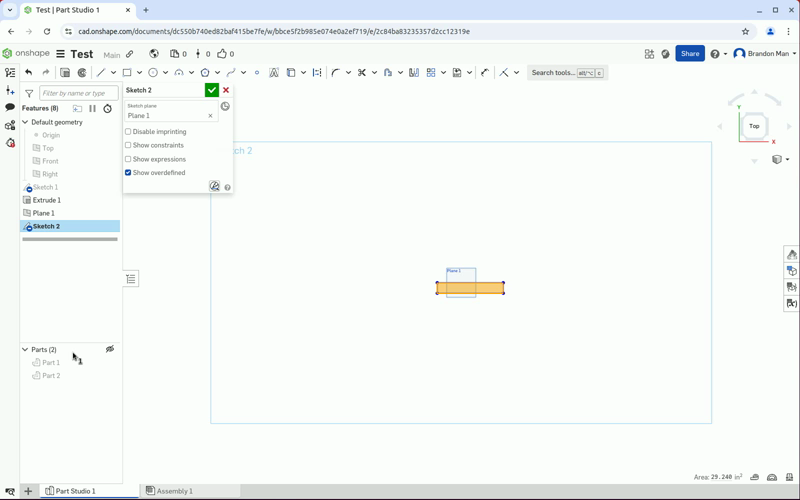
key(shift+e)
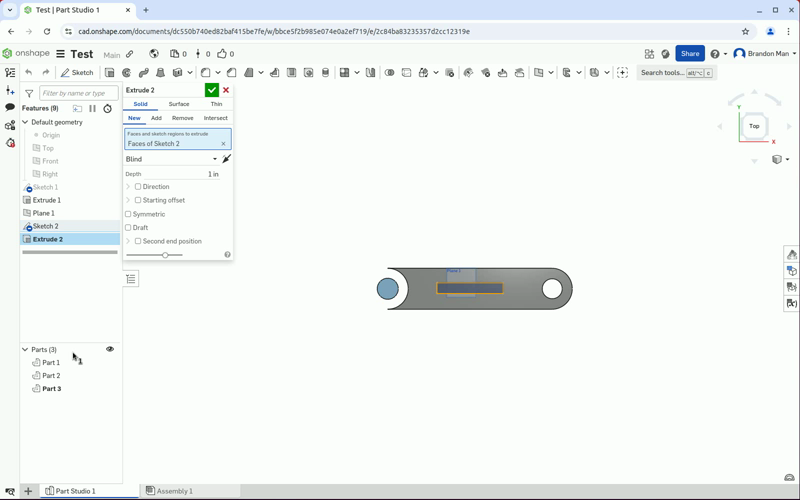
mouse_move(143, 106)
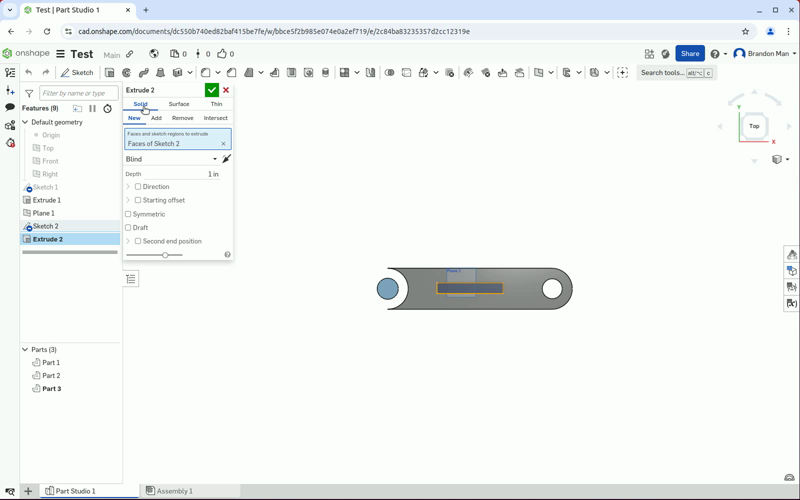
click(143, 106)
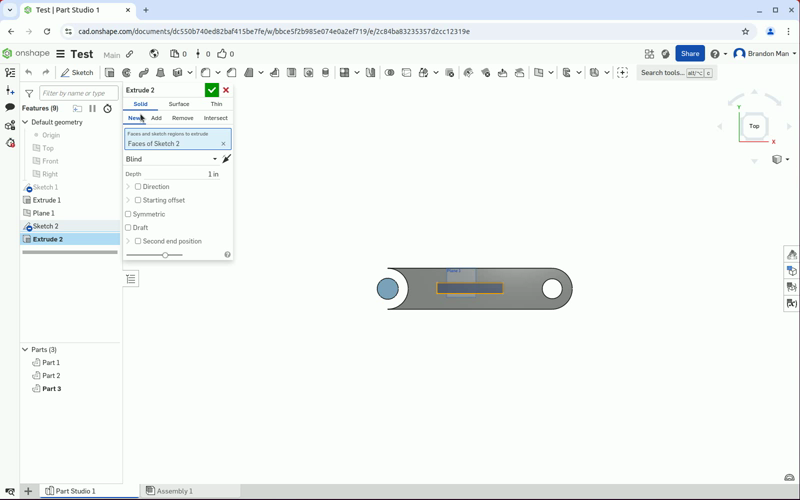
mouse_move(137, 120)
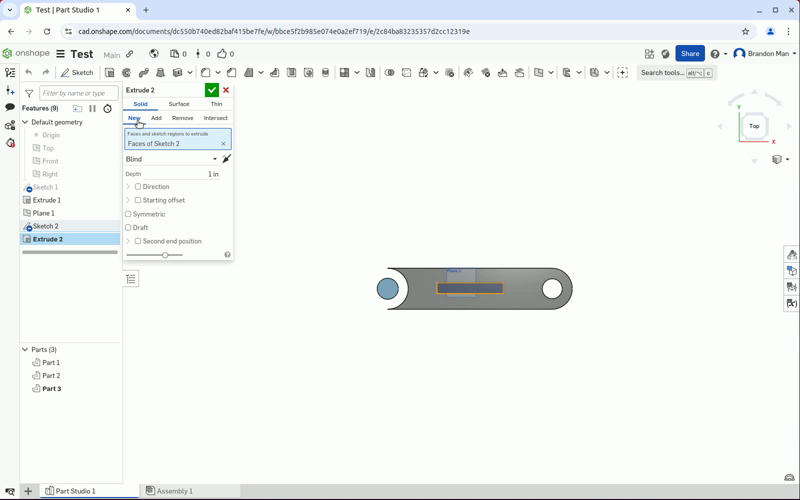
click(137, 120)
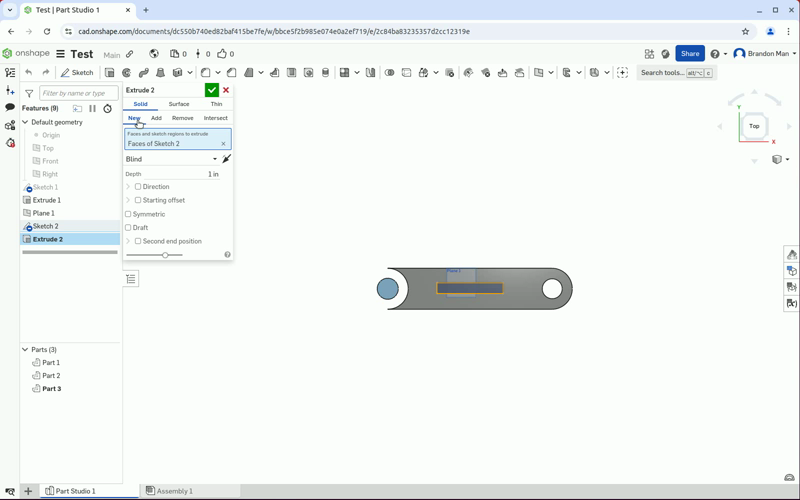
key(tab, 4)
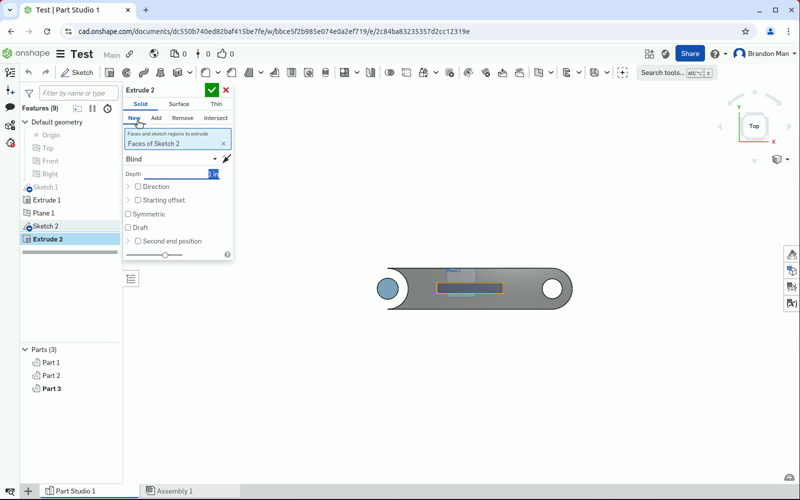
text(1.685)
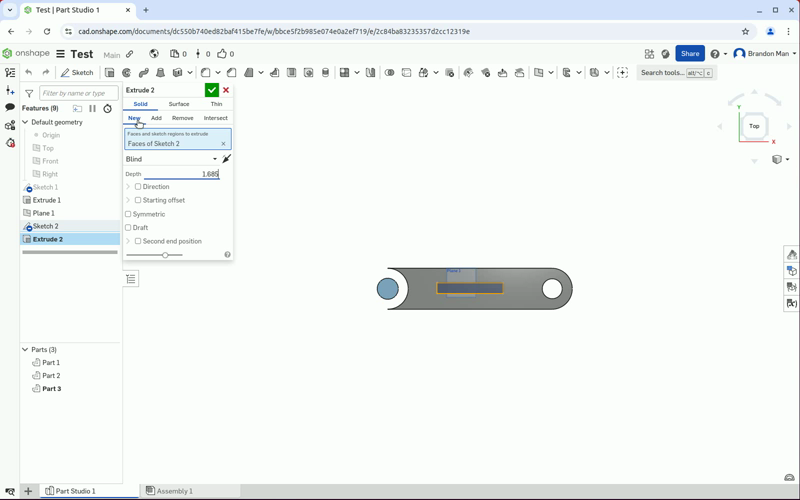
key(enter)
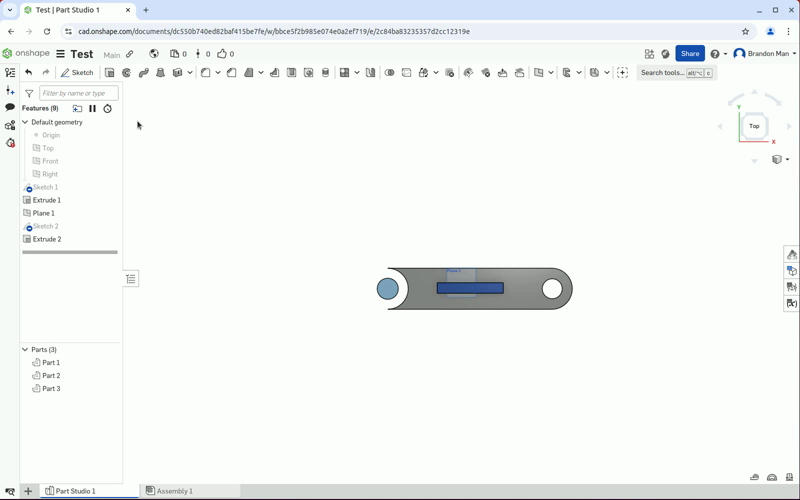
key(shift+h)
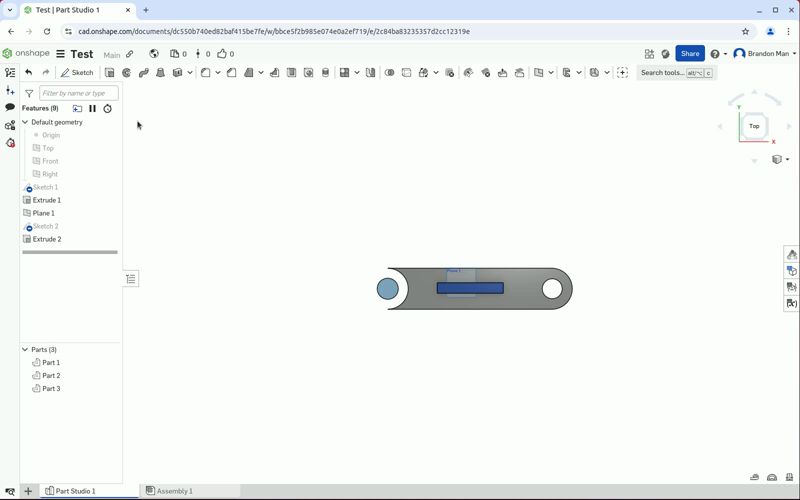
key(shift+h)
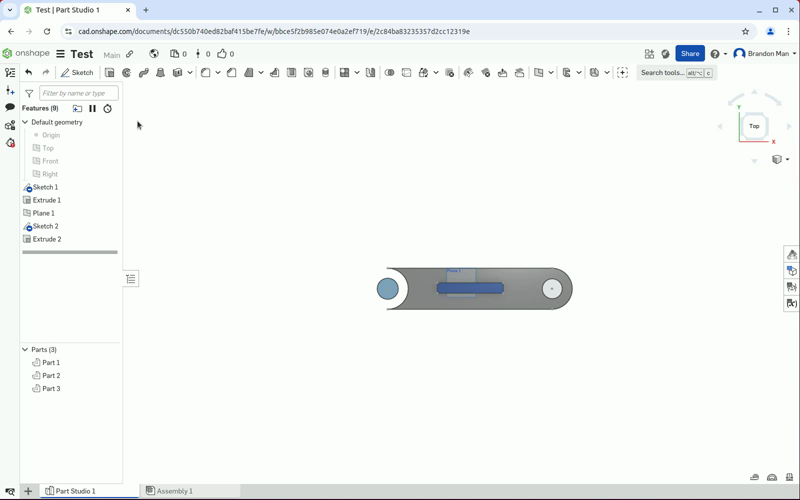
key(shift+7)
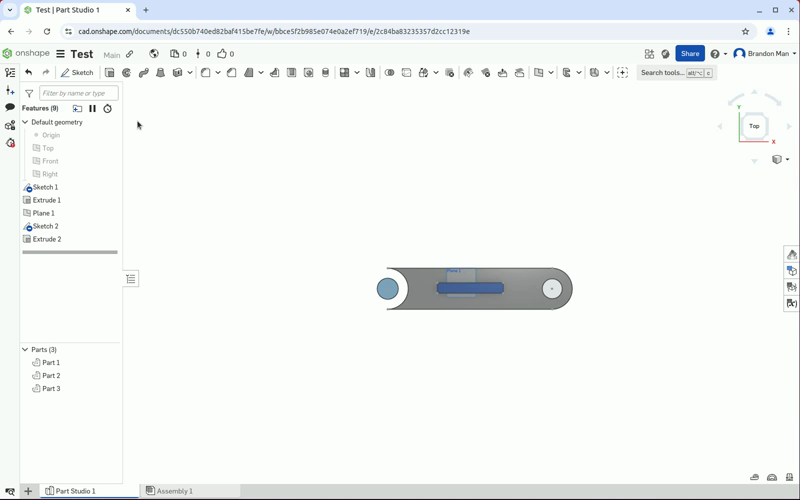
key(up, 3)
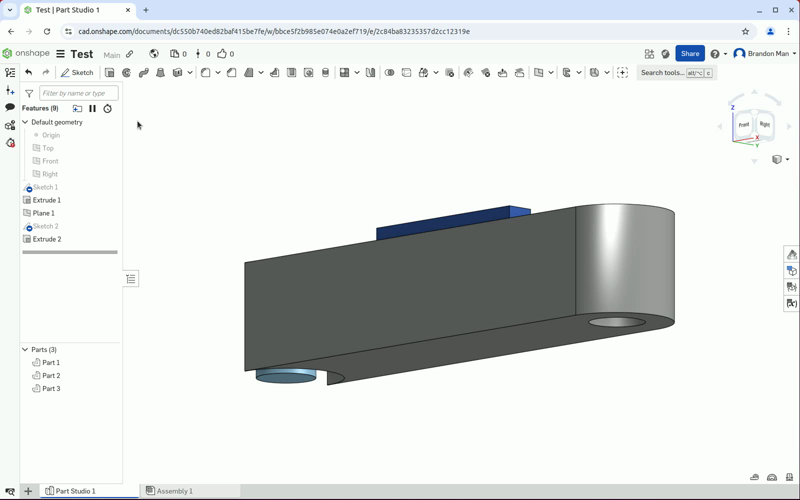
key(left, 3)
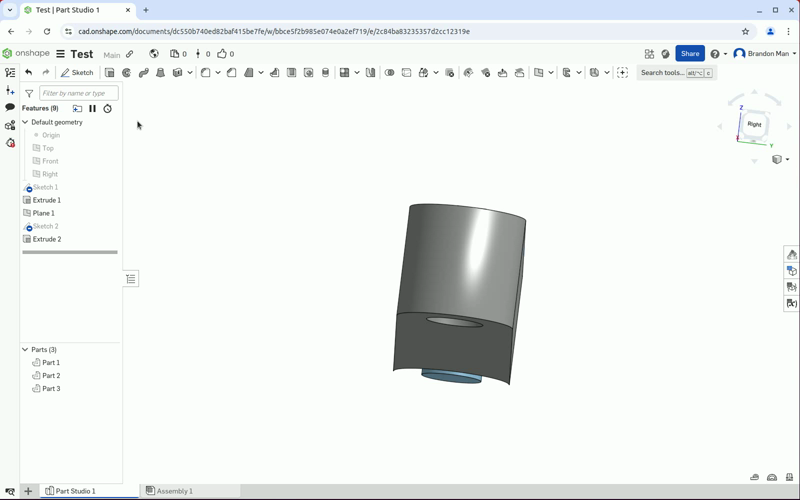
key(right, 3)
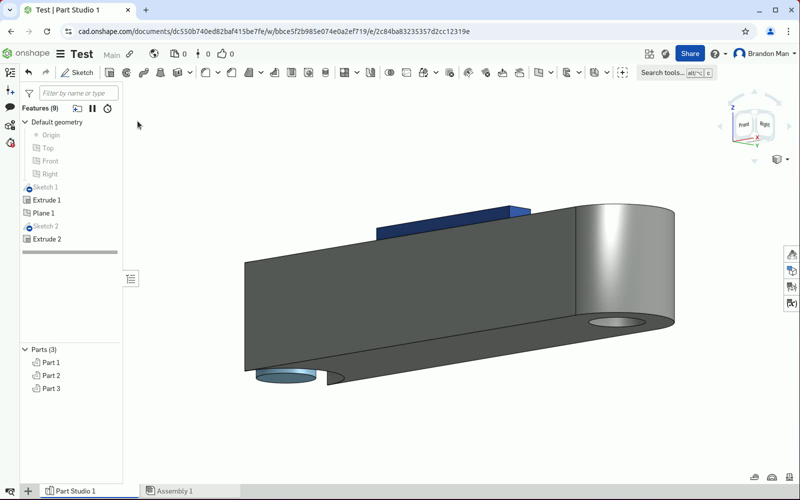
key(down, 3)
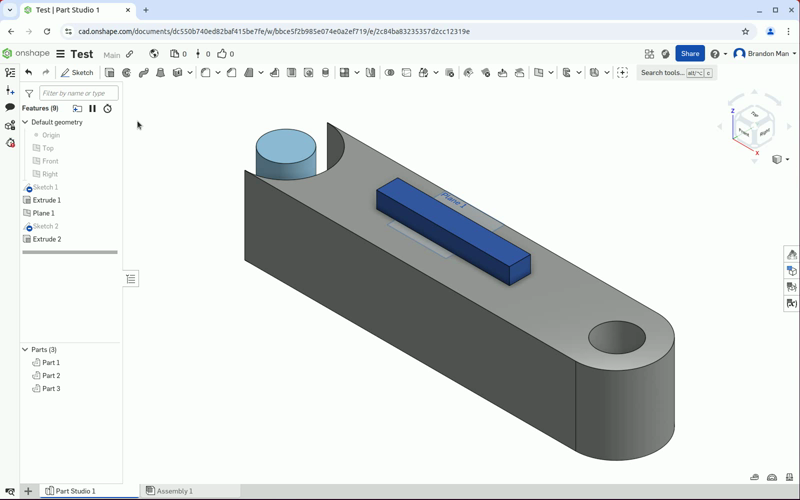
mouse_move(73, 189)
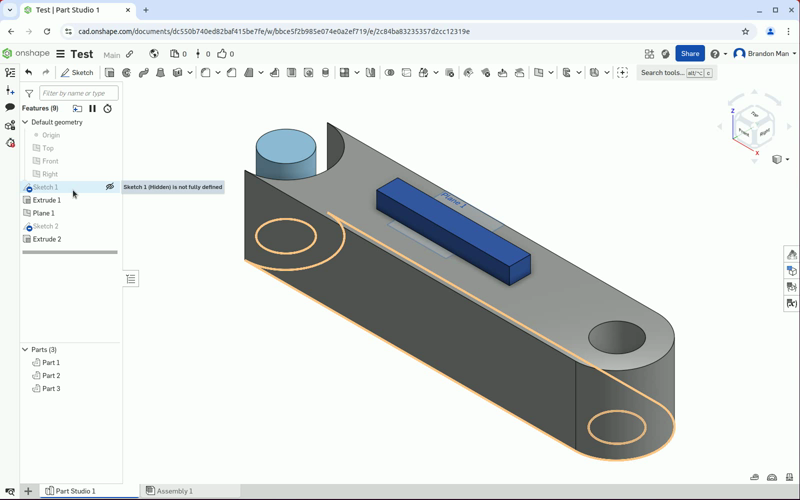
click(73, 189)